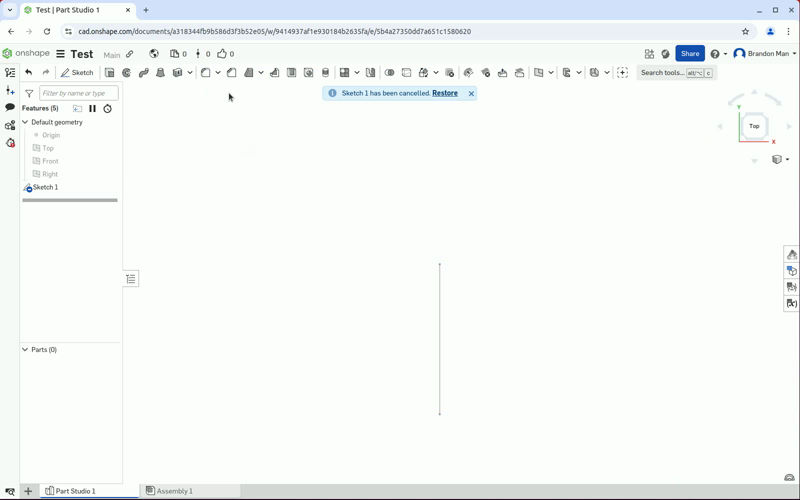
key(shift+h)
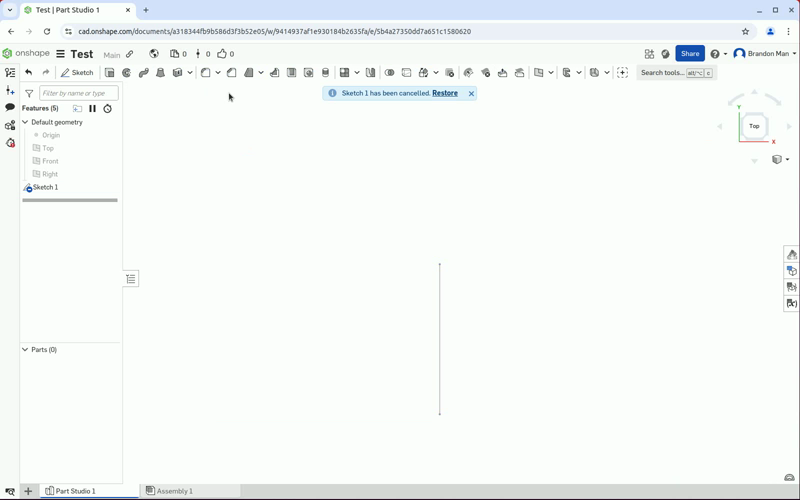
key(shift+s)
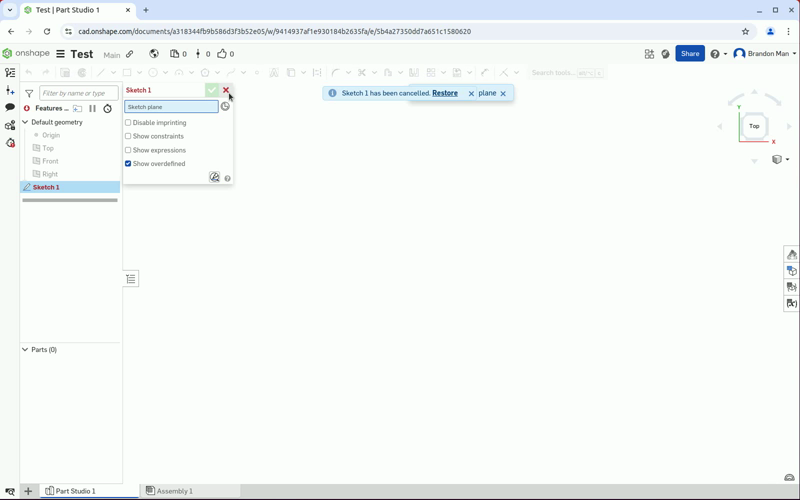
mouse_move(73, 150)
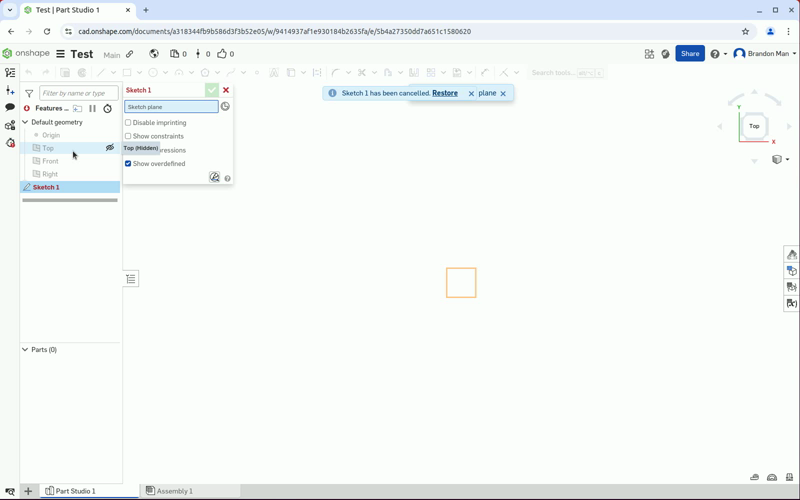
click(73, 150)
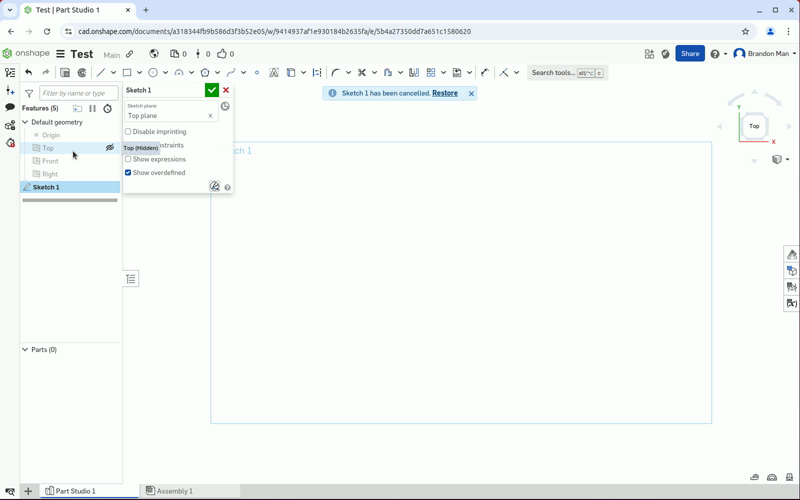
mouse_move(73, 352)
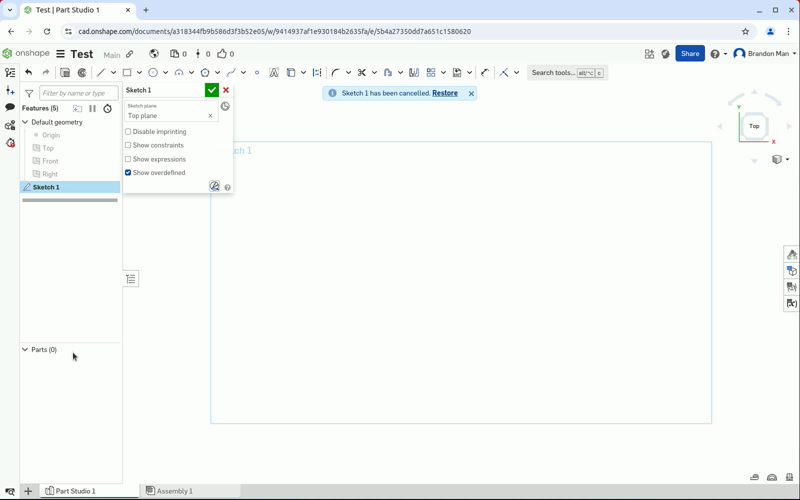
key(y)
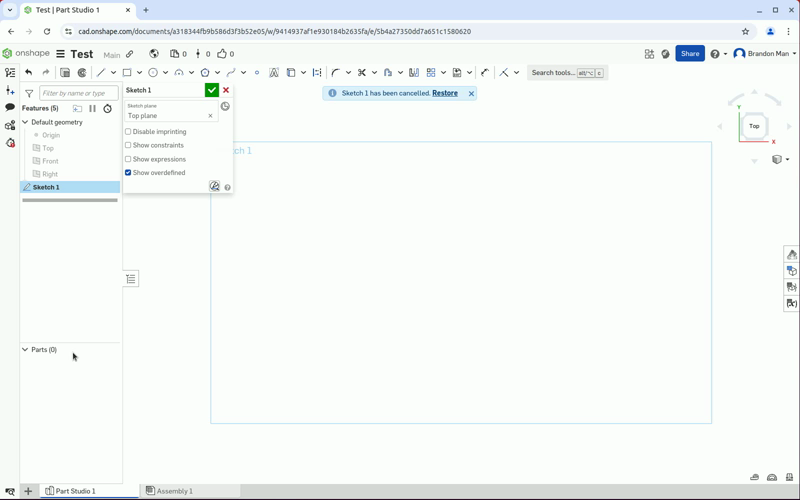
key(c)
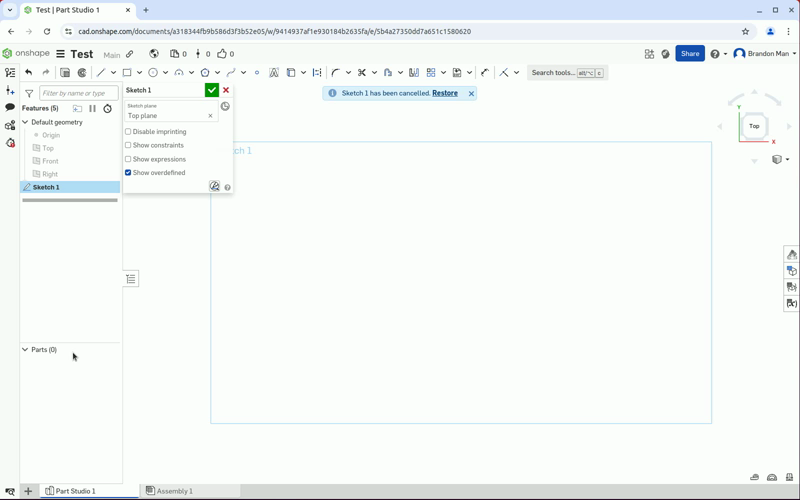
key_down(shift)
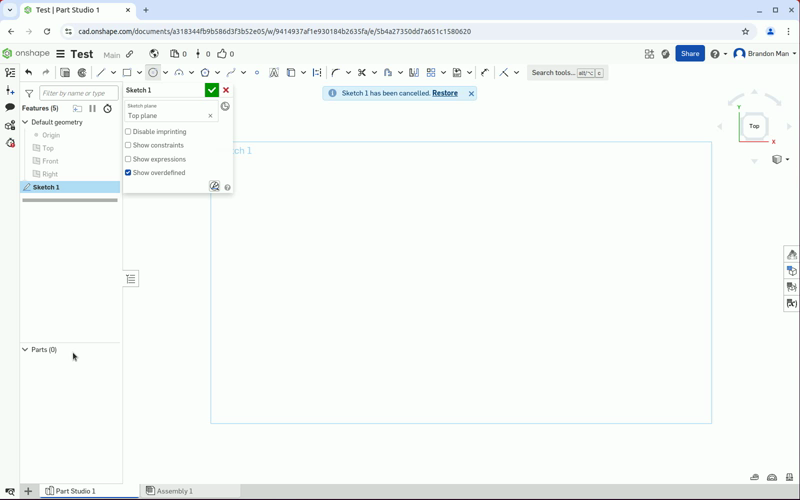
mouse_move(461, 282)
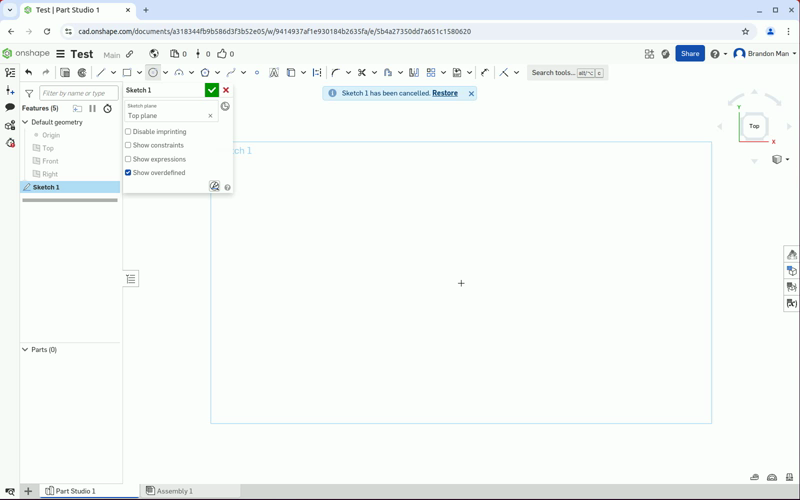
click(461, 282)
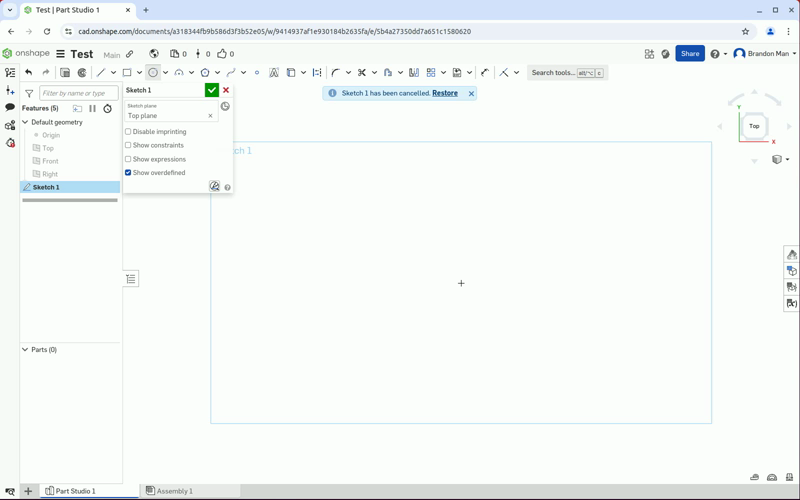
key_up(shift)
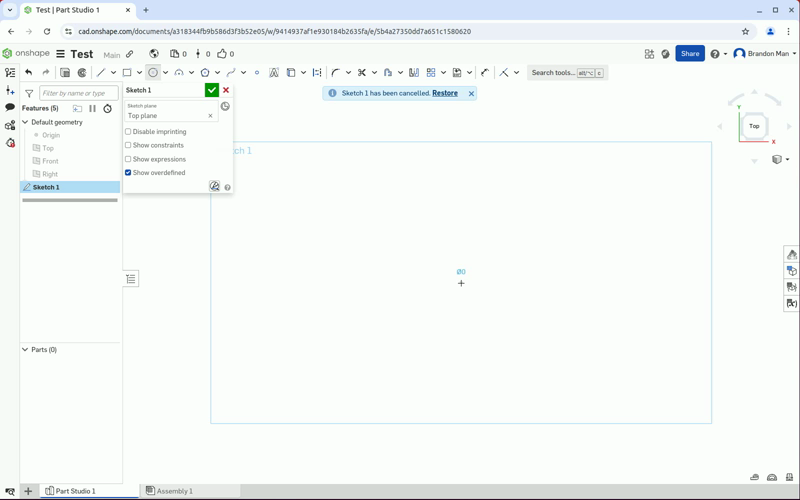
mouse_move(501, 282)
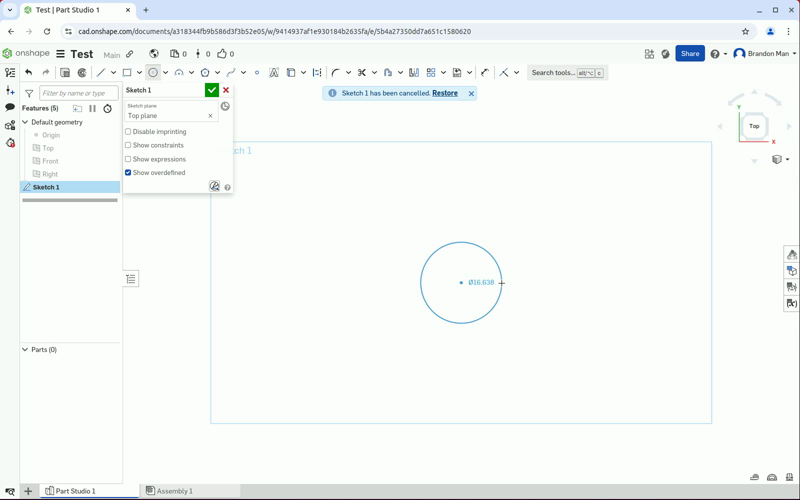
click(501, 282)
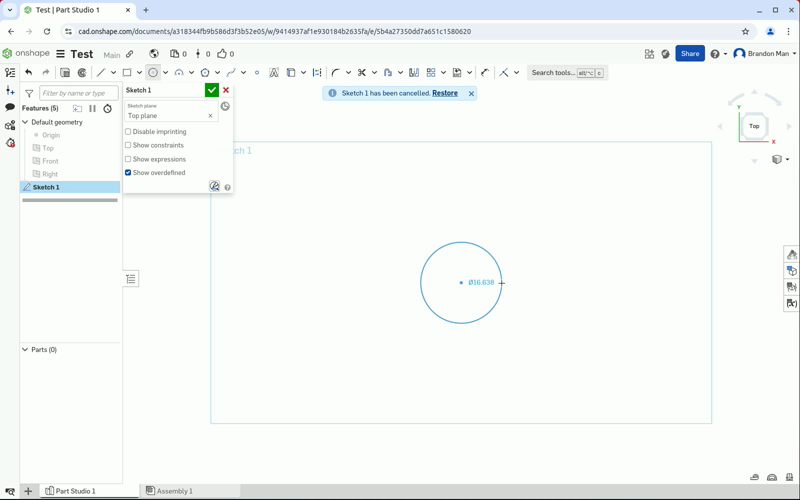
key(esc)
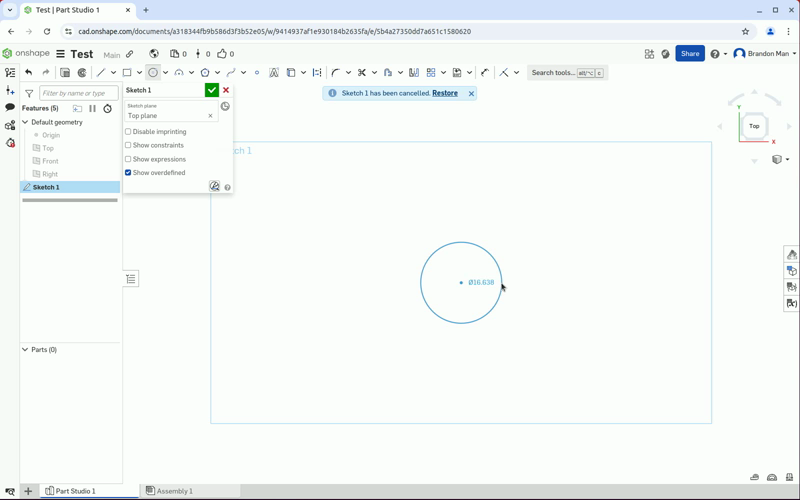
key(c)
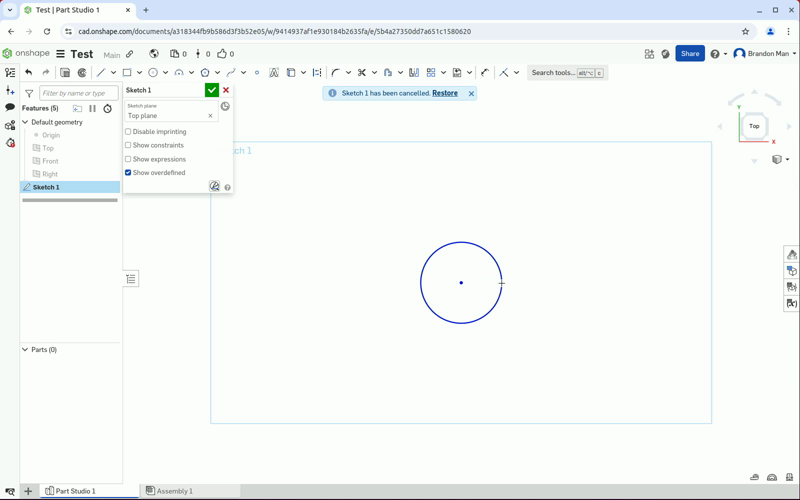
key_down(shift)
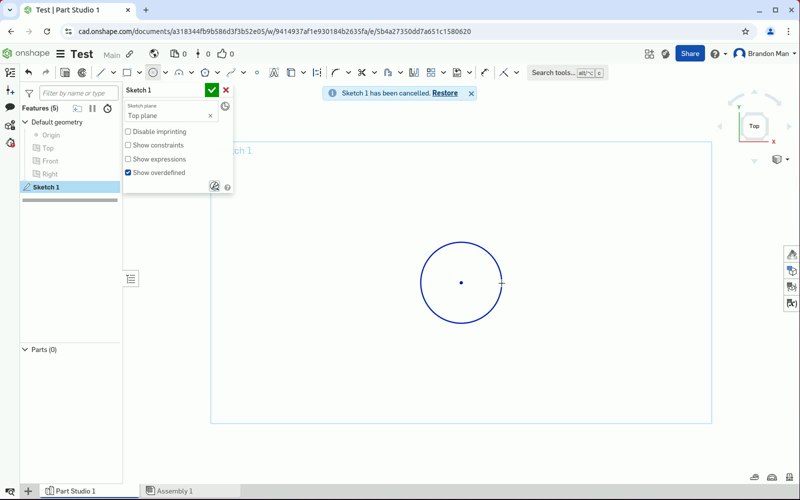
mouse_move(461, 282)
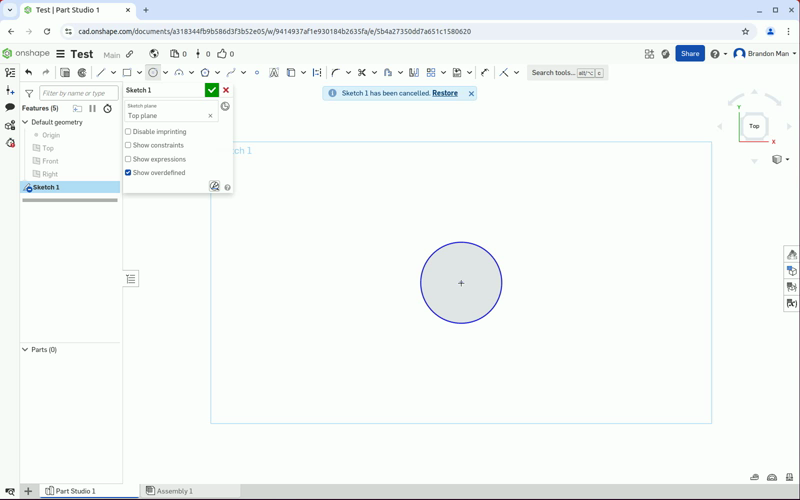
click(461, 282)
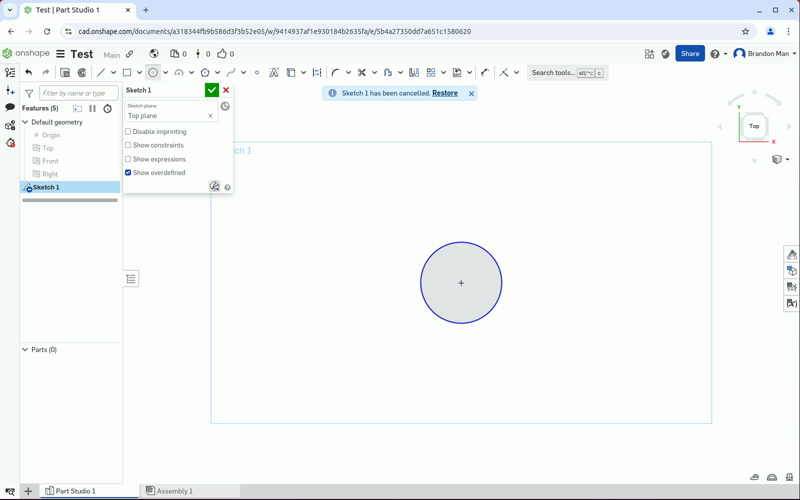
key_up(shift)
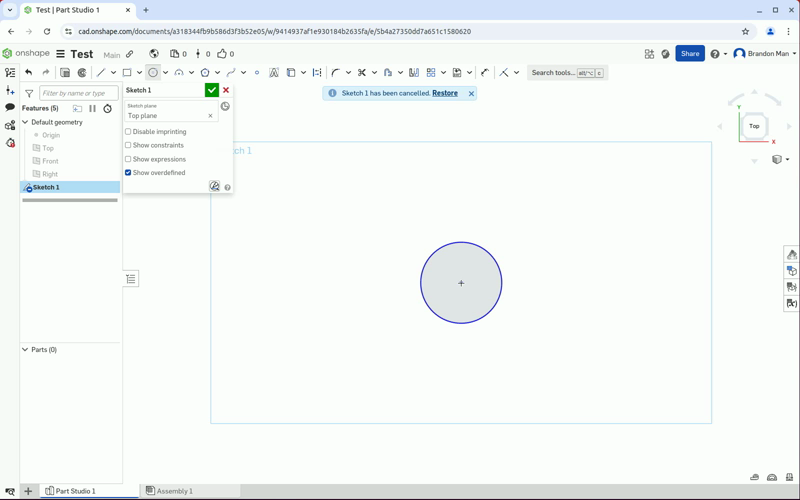
mouse_move(462, 282)
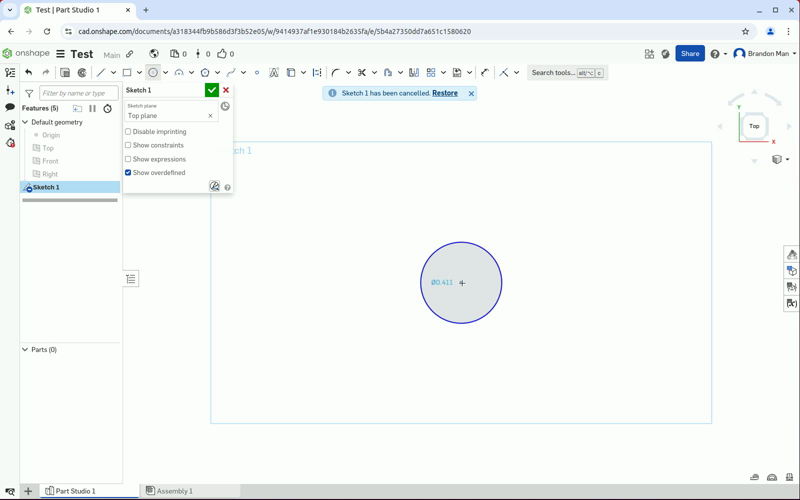
scroll(6)
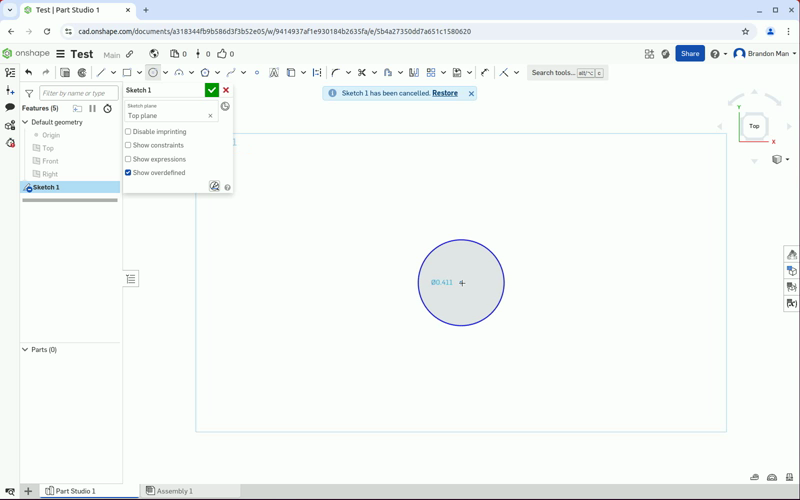
scroll(6)
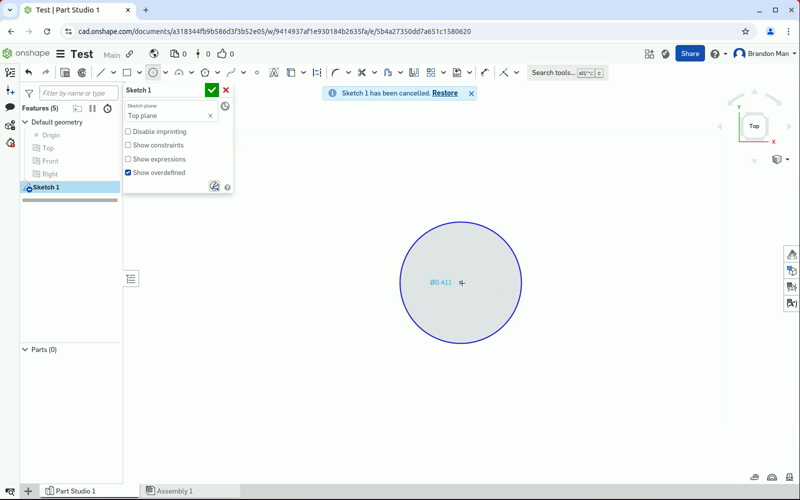
scroll(6)
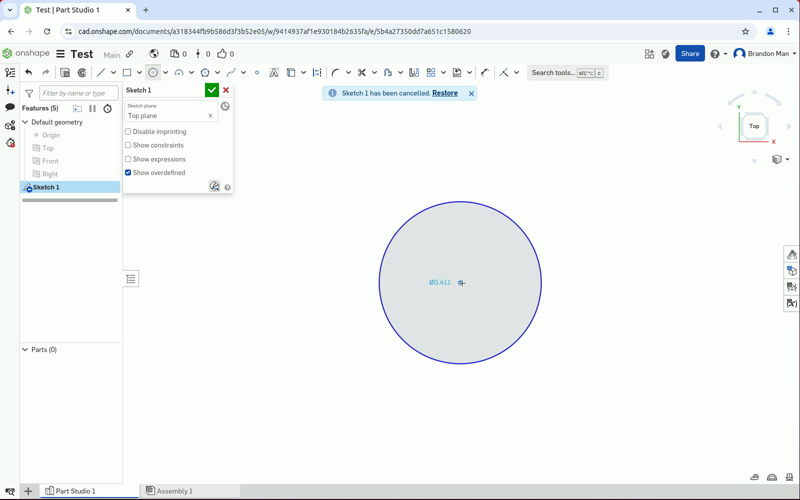
scroll(6)
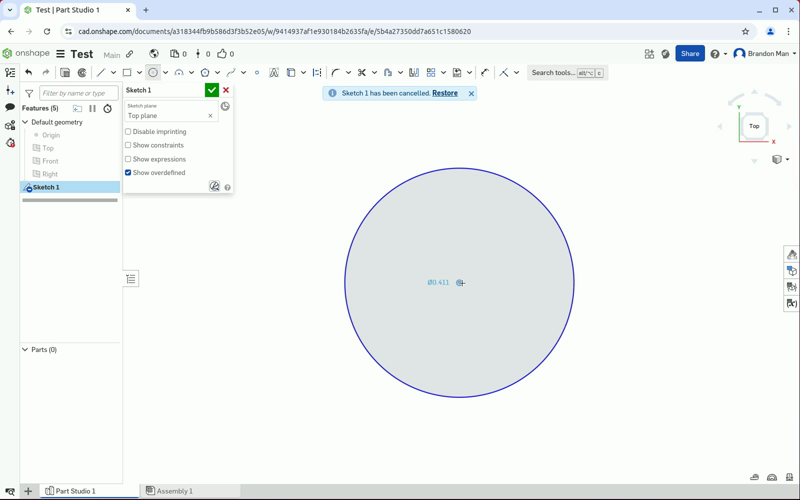
scroll(6)
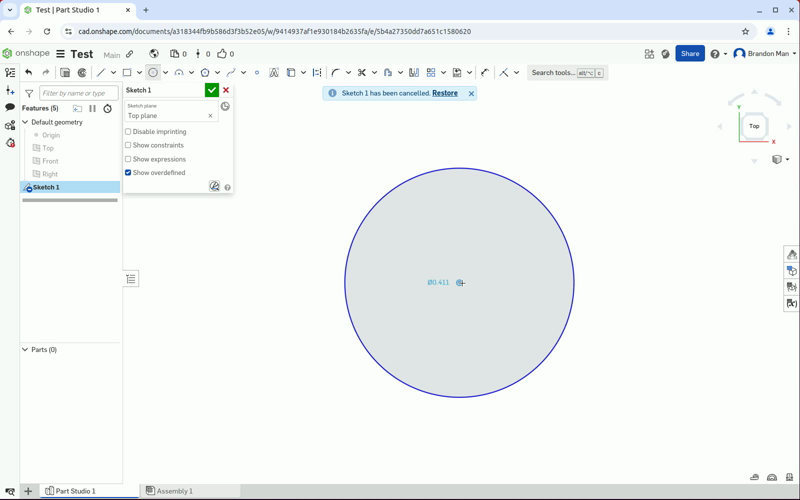
scroll(6)
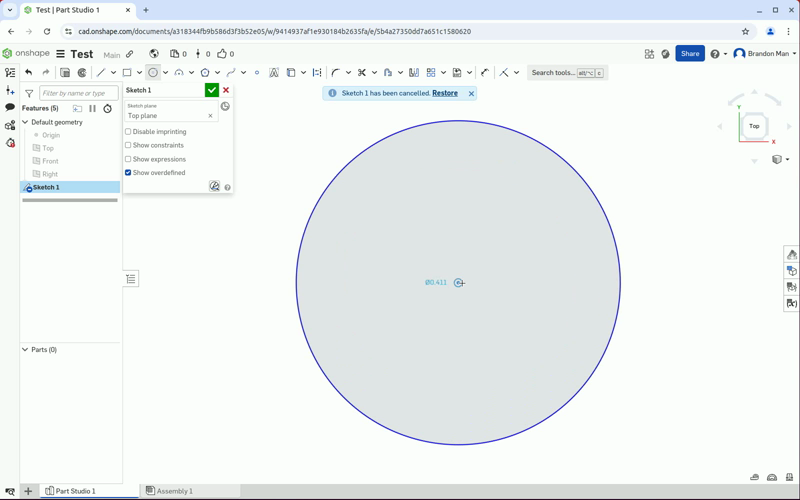
scroll(6)
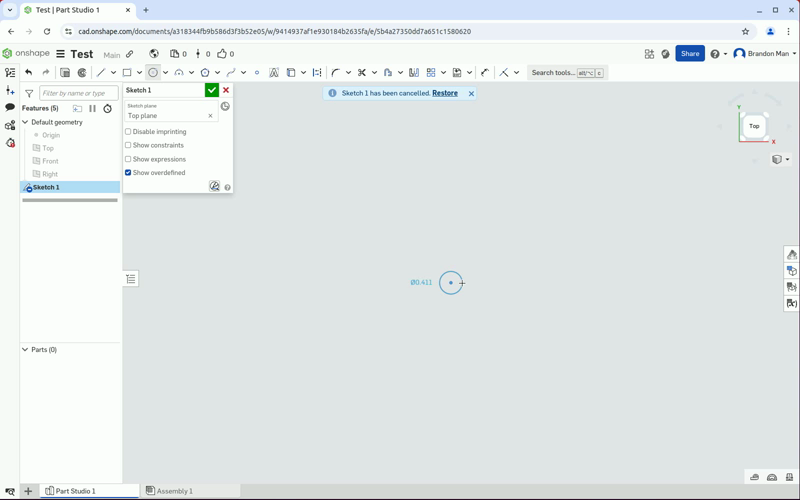
click(462, 282)
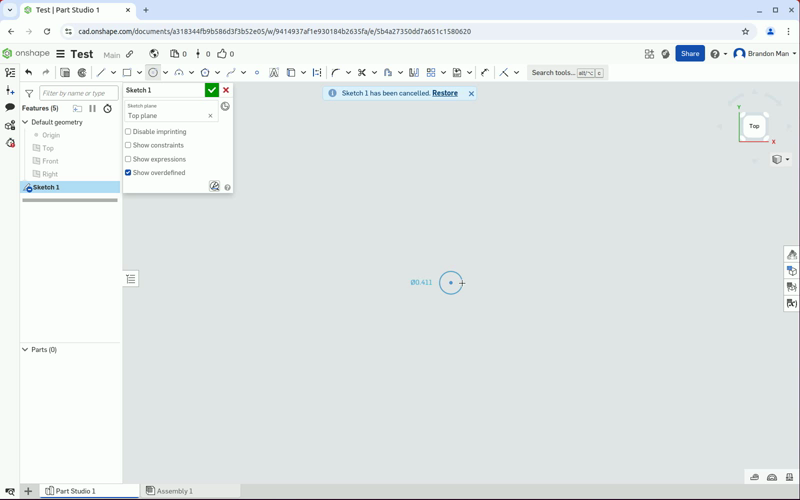
scroll(-6)
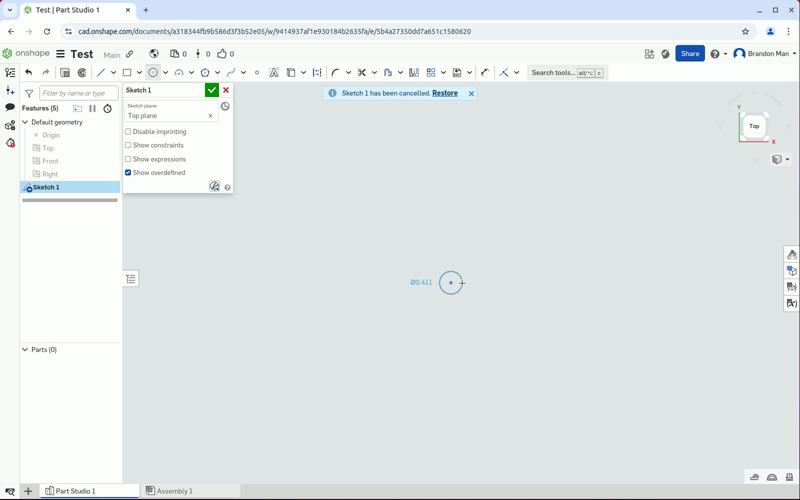
scroll(-6)
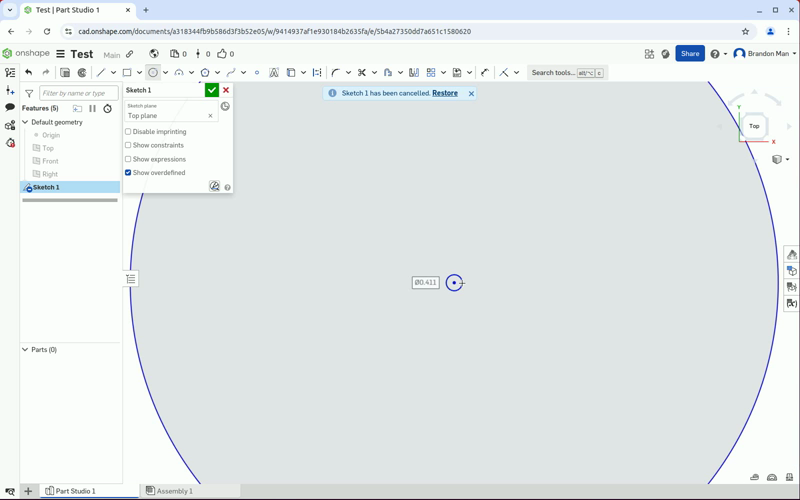
scroll(-6)
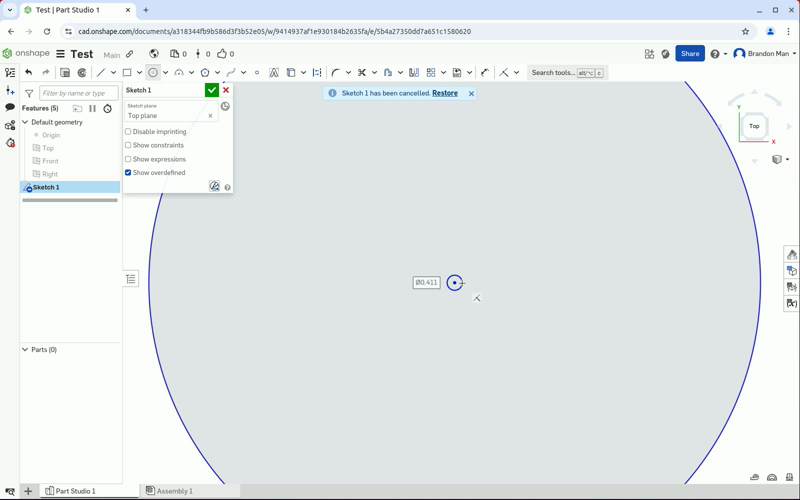
scroll(-6)
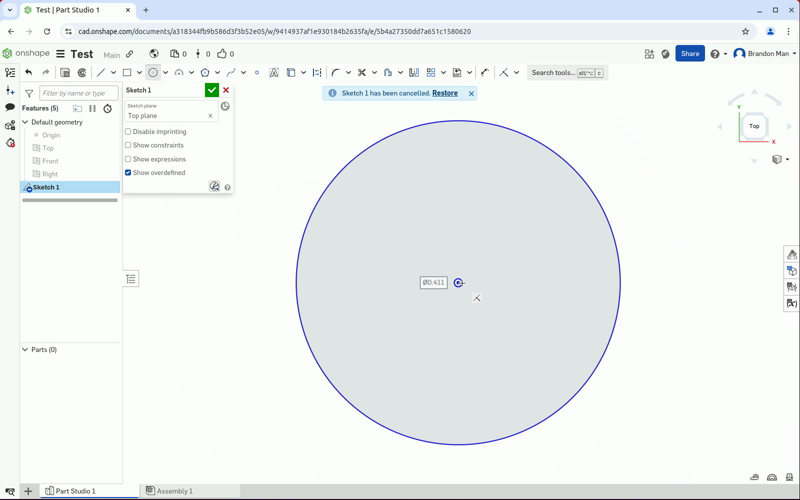
scroll(-6)
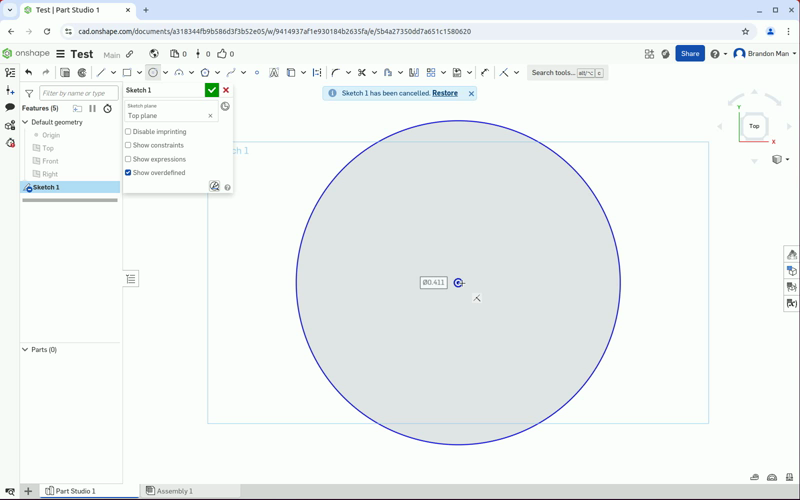
scroll(-6)
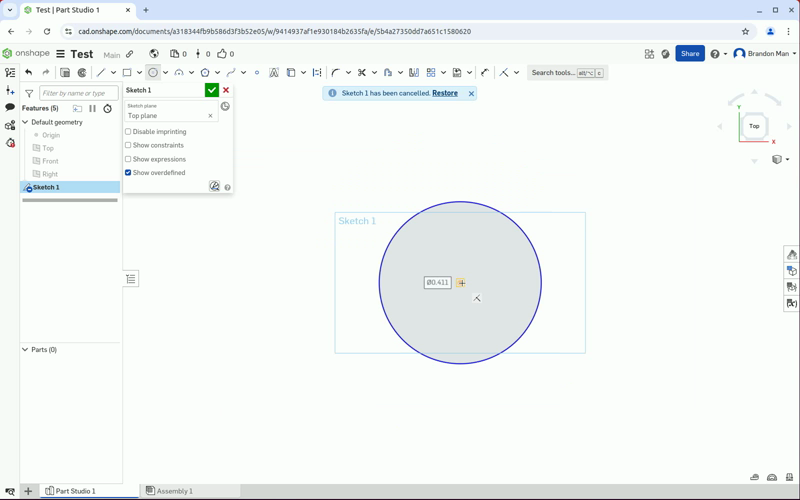
scroll(-6)
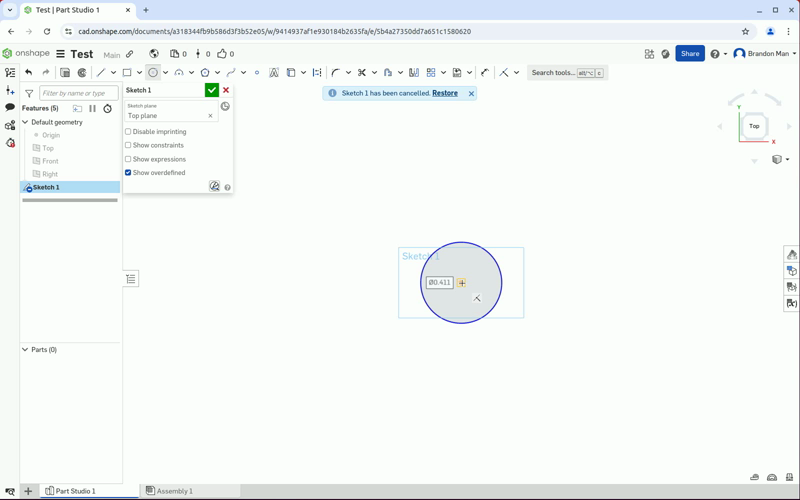
key(esc)
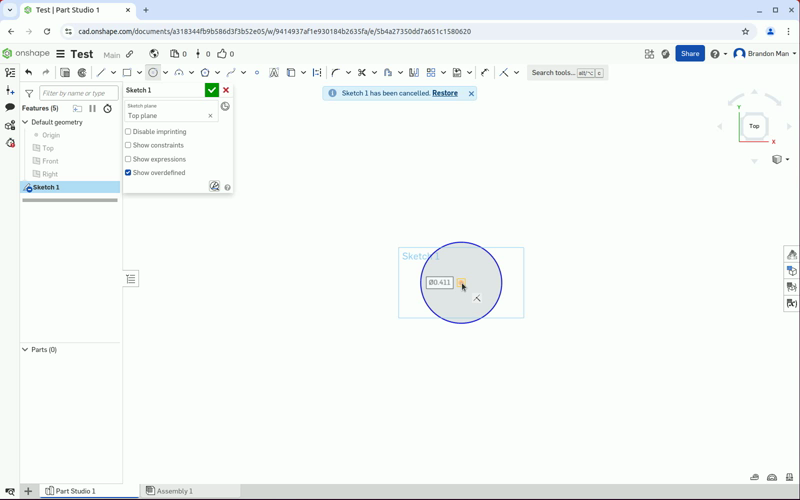
mouse_move(484, 299)
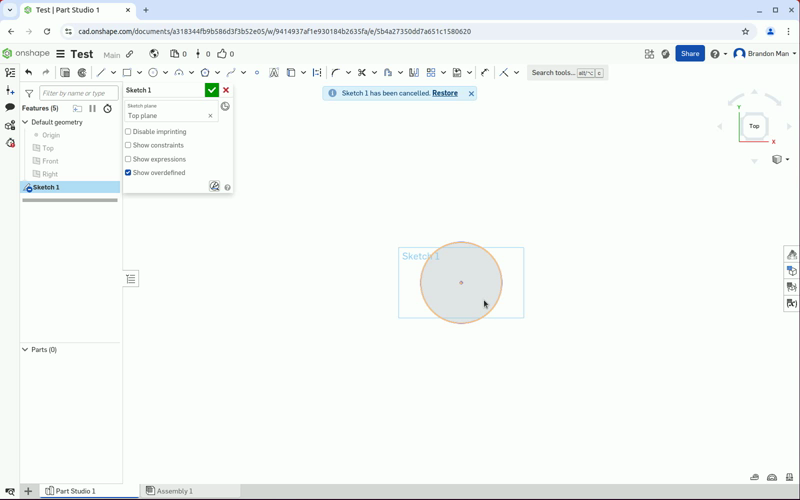
click(484, 299)
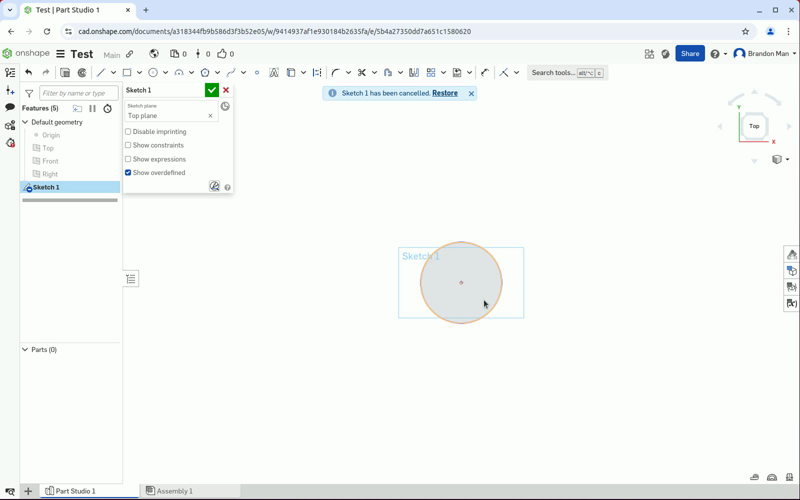
mouse_move(73, 352)
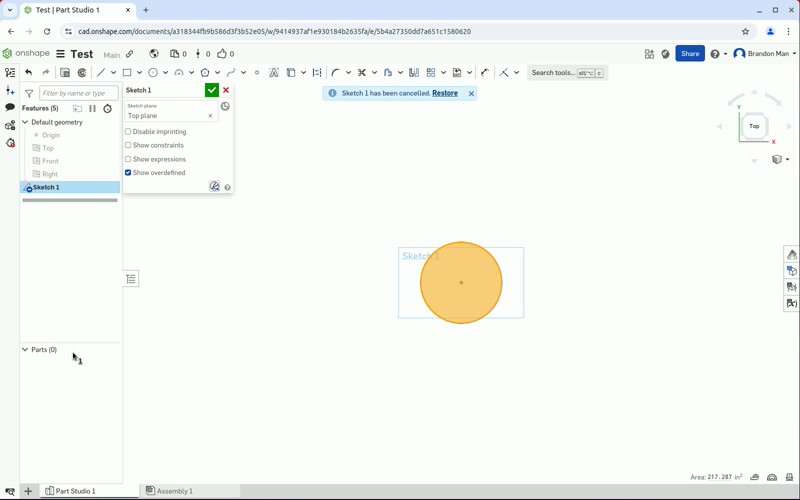
key(shift+y)
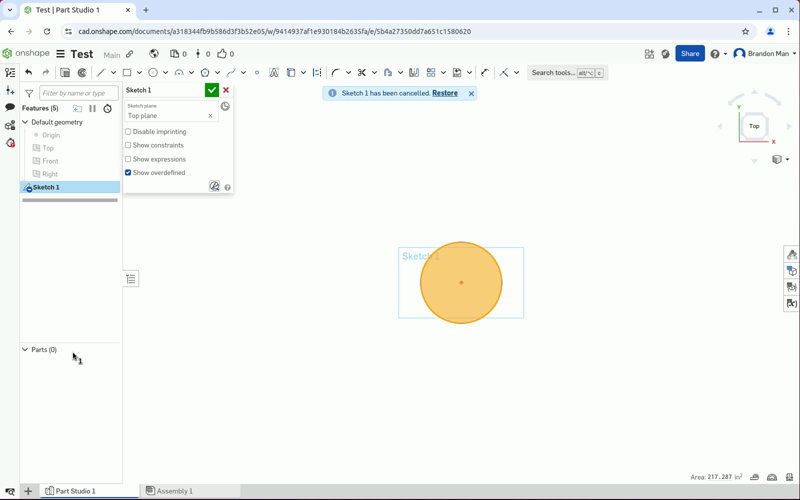
key(shift+e)
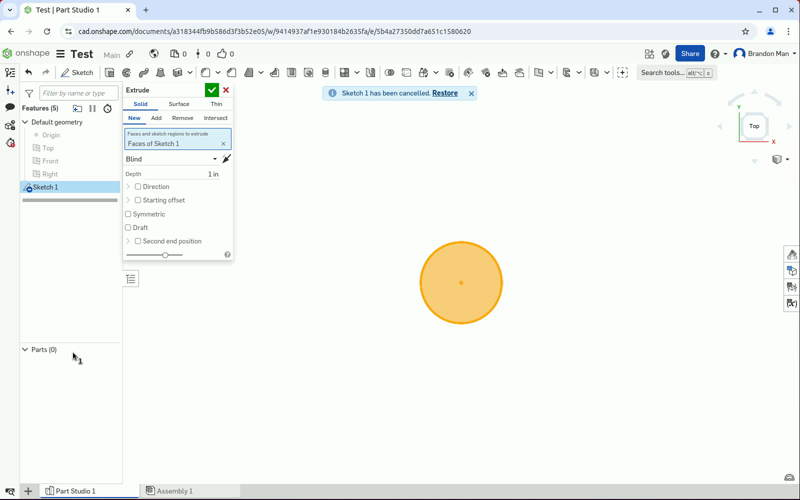
mouse_move(143, 106)
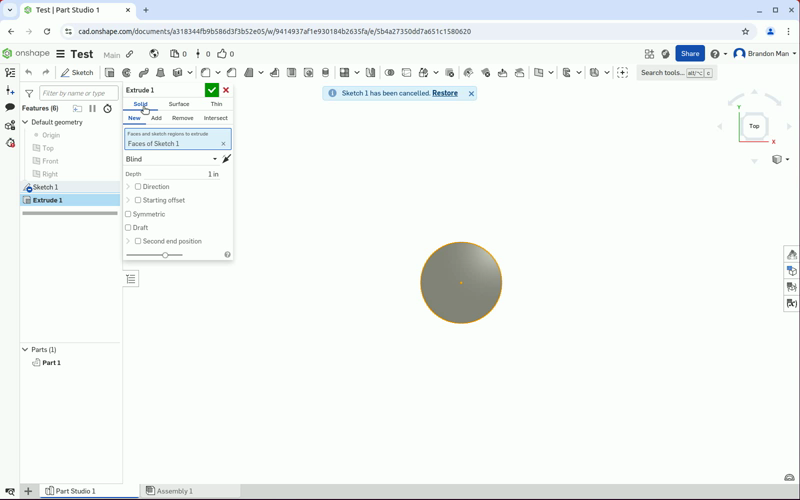
click(143, 106)
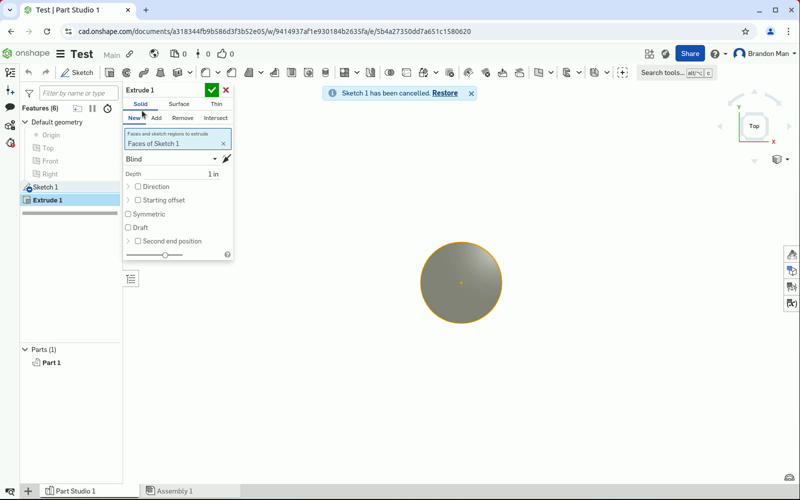
mouse_move(137, 120)
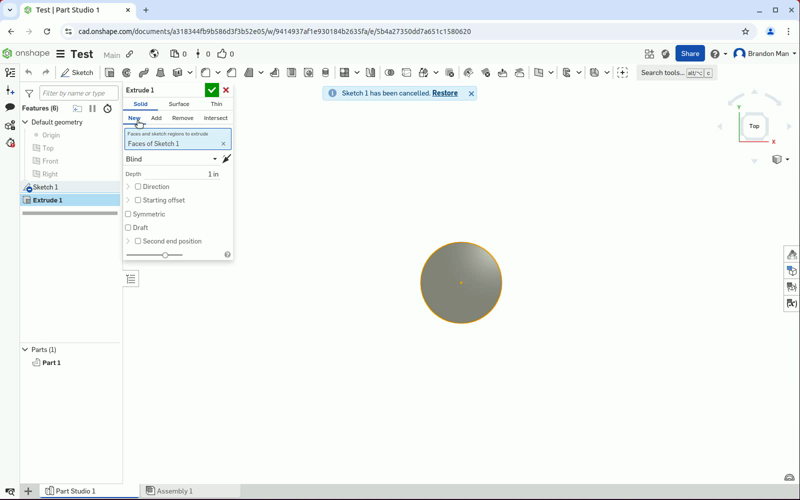
click(137, 120)
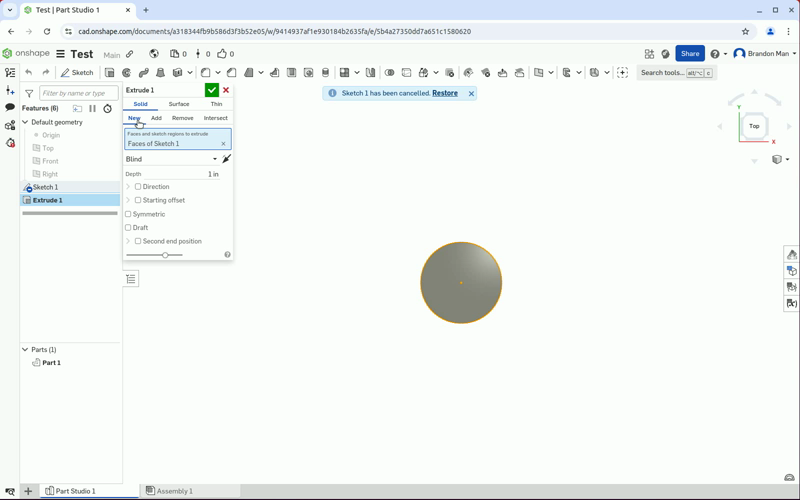
key(tab, 4)
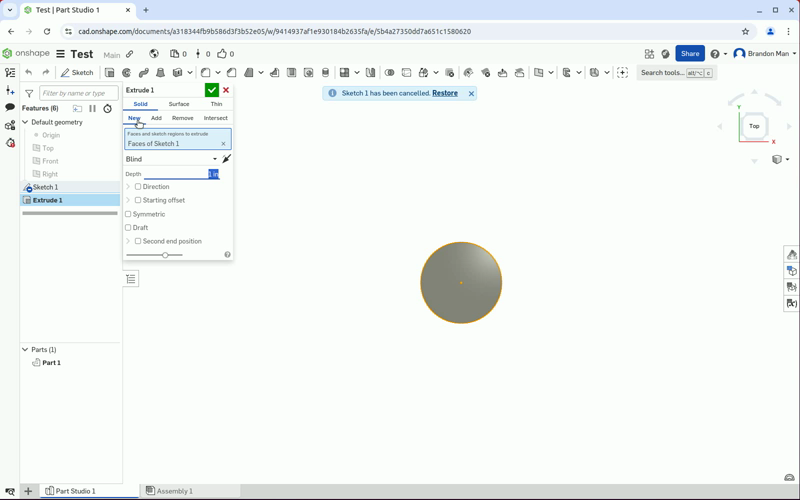
text(43.81)
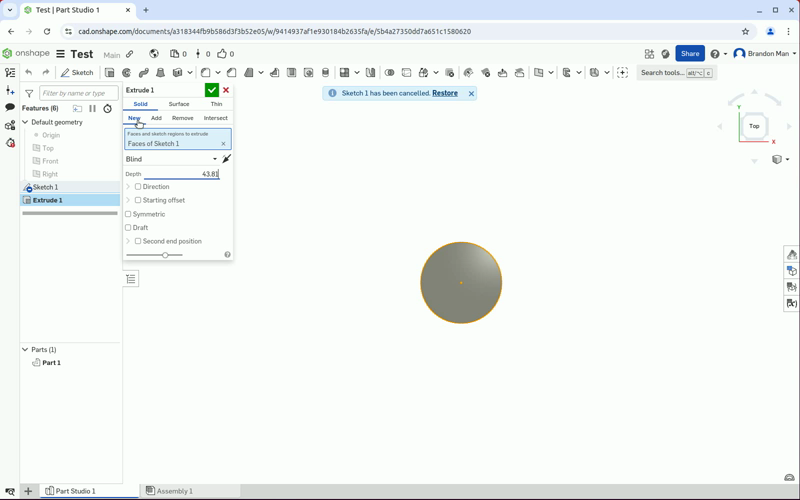
key(tab, 3)
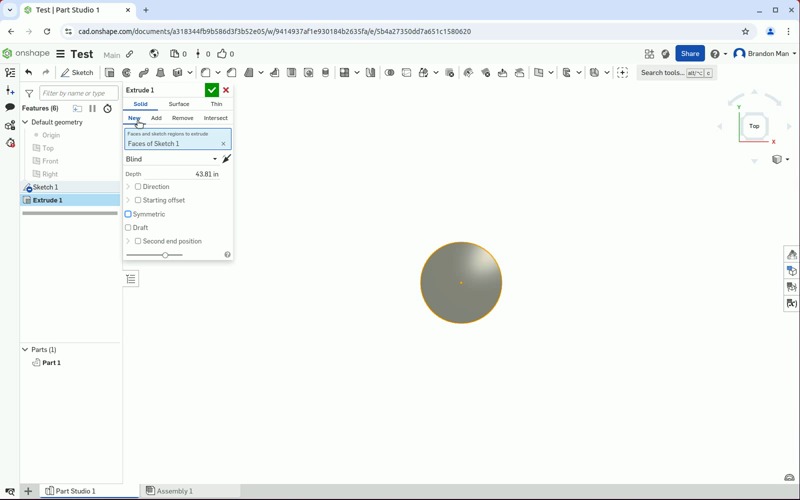
key(space)
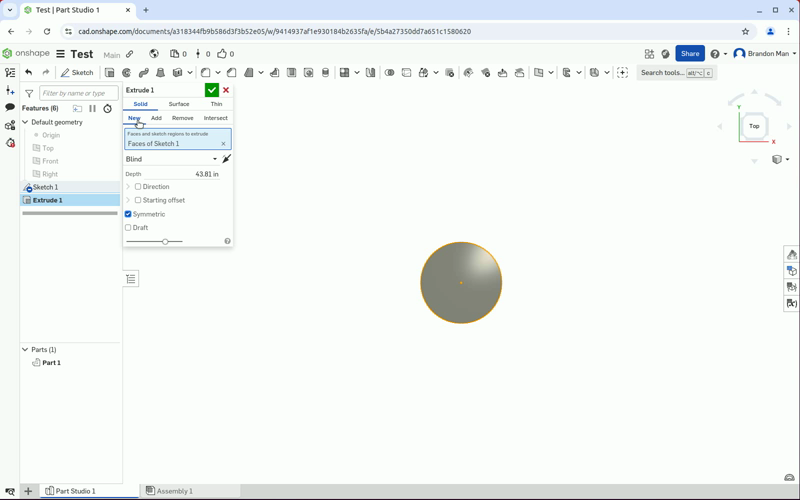
key(enter)
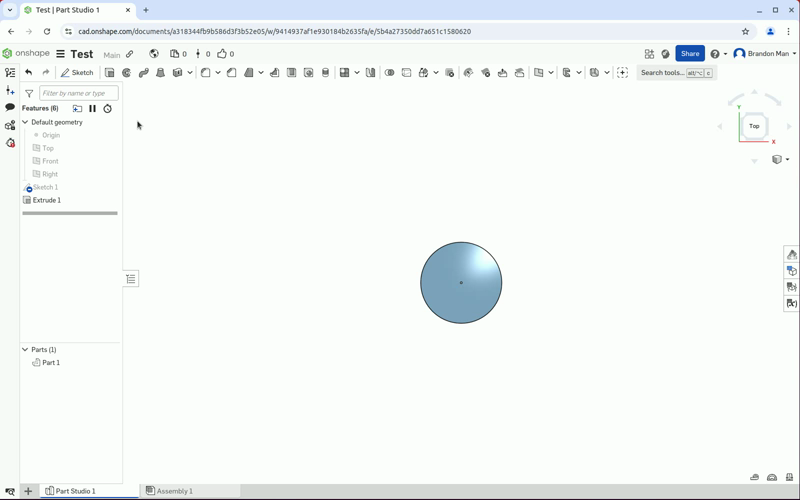
key(shift+h)
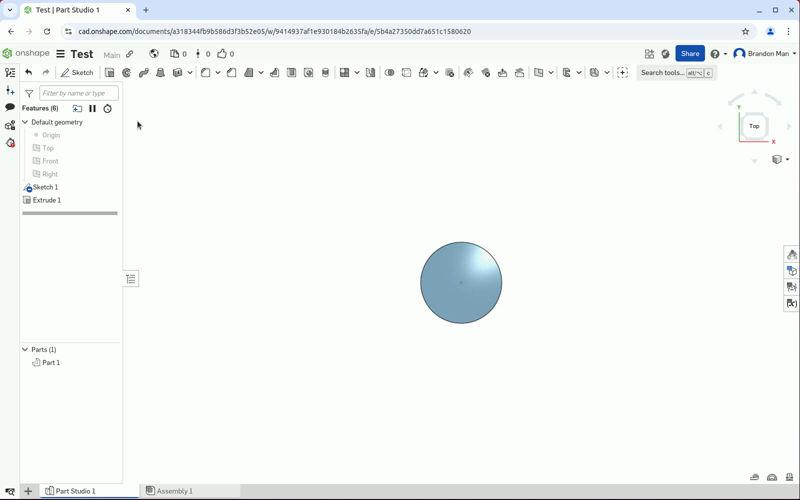
key(shift+h)
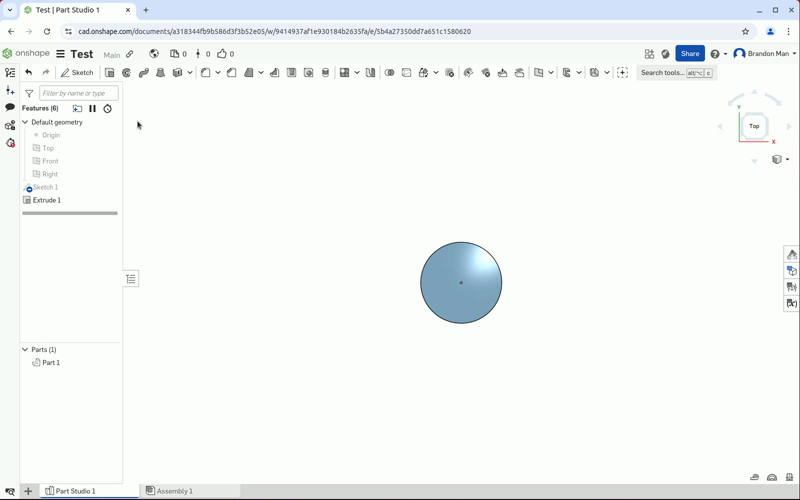
mouse_move(73, 189)
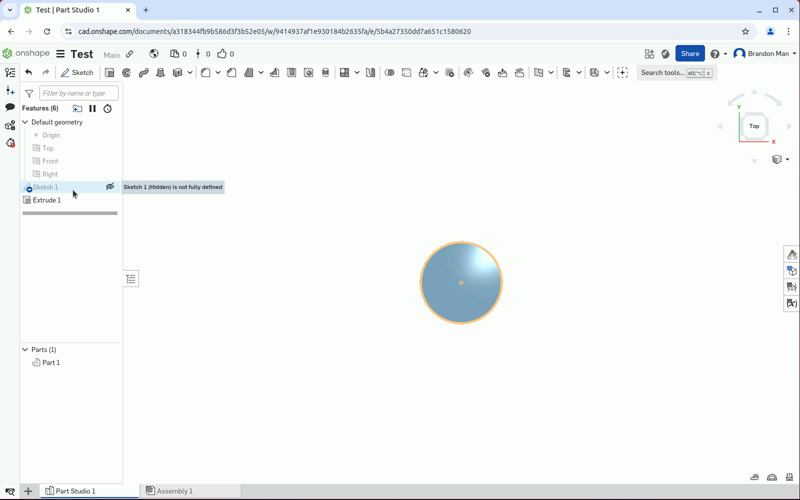
click(73, 189)
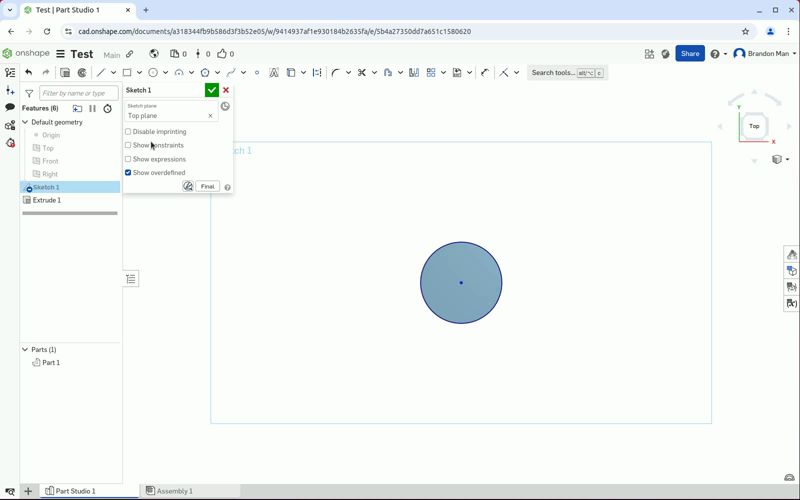
mouse_move(229, 92)
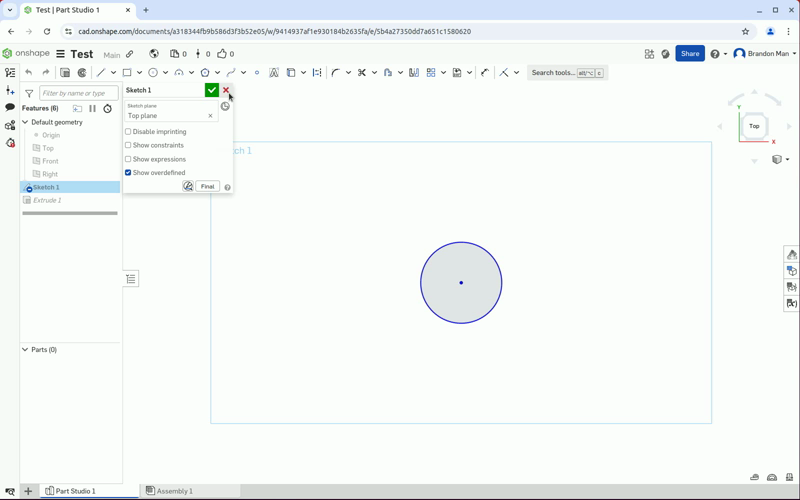
click(229, 92)
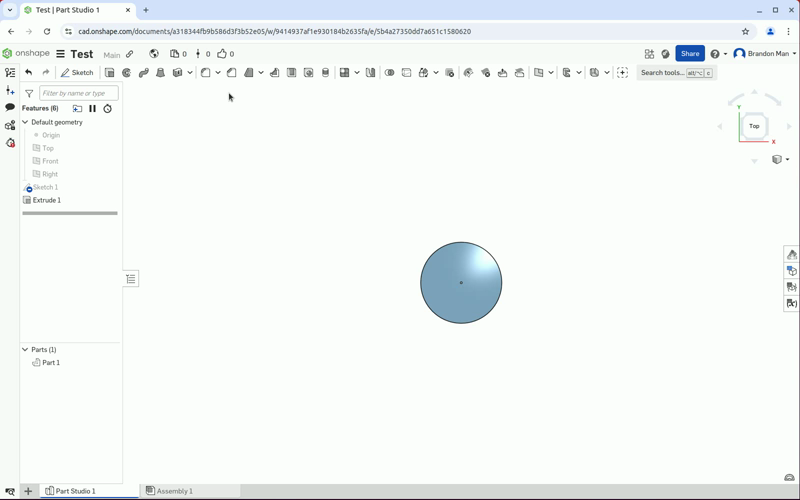
mouse_move(73, 352)
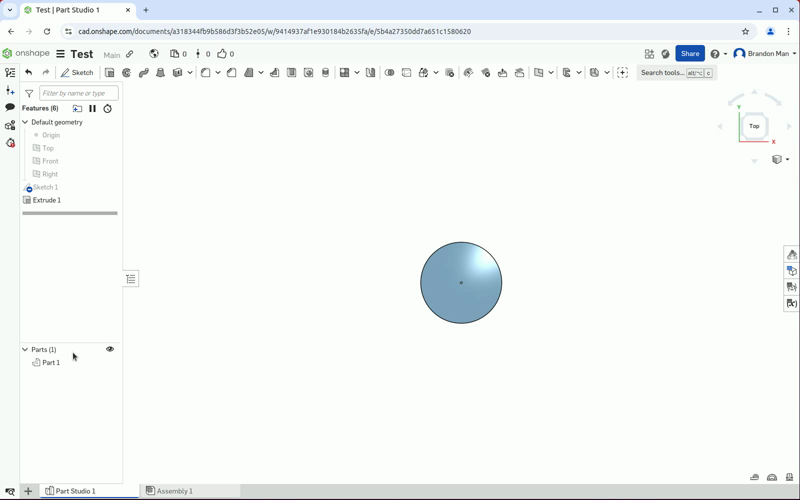
key(y)
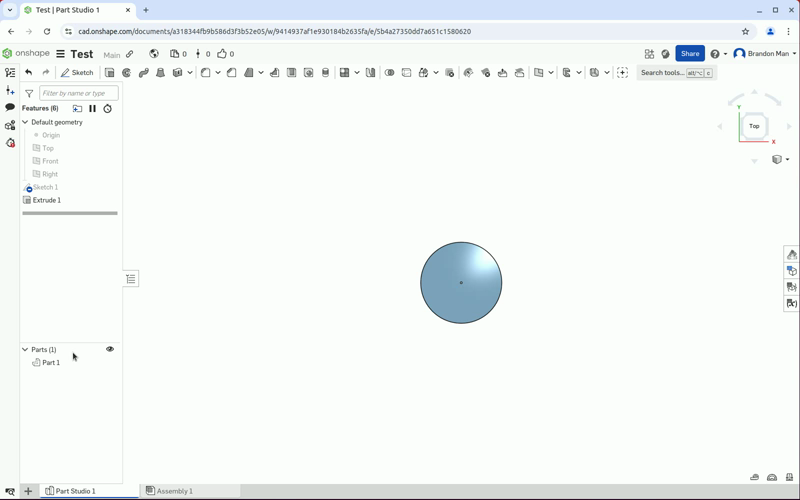
key(shift+p)
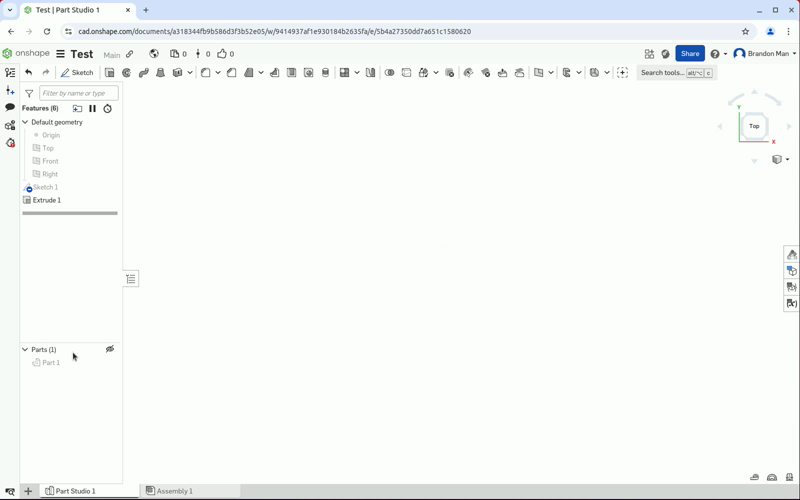
key(space)
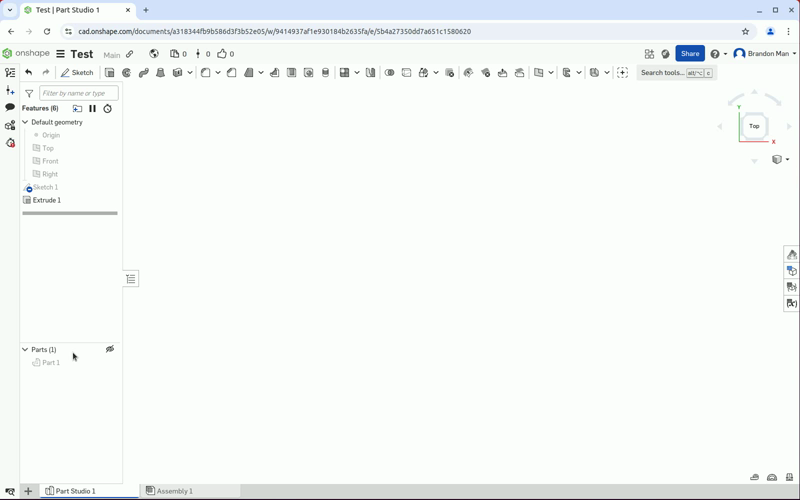
key_down(shift)
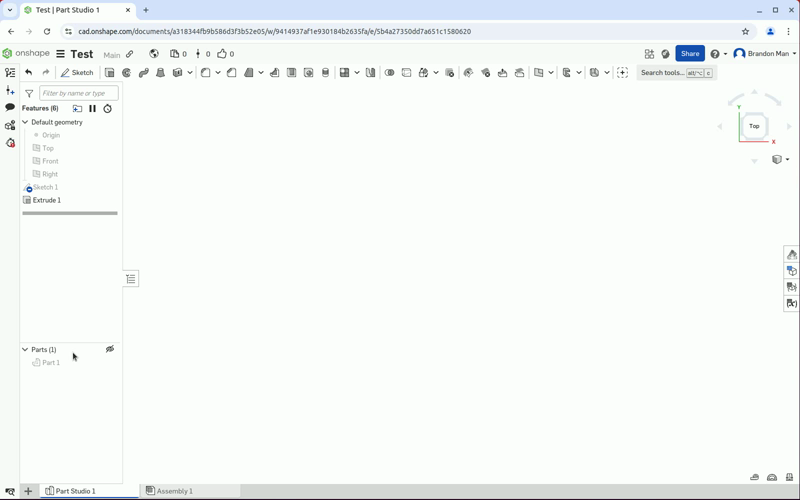
key(up)
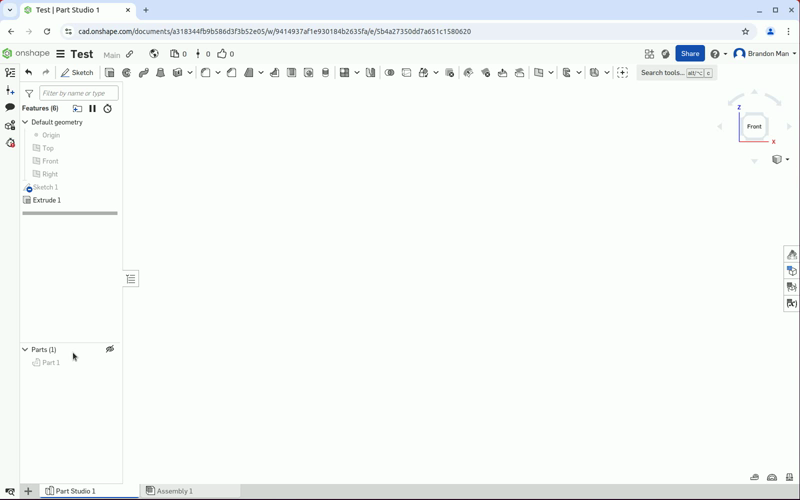
key_up(shift)
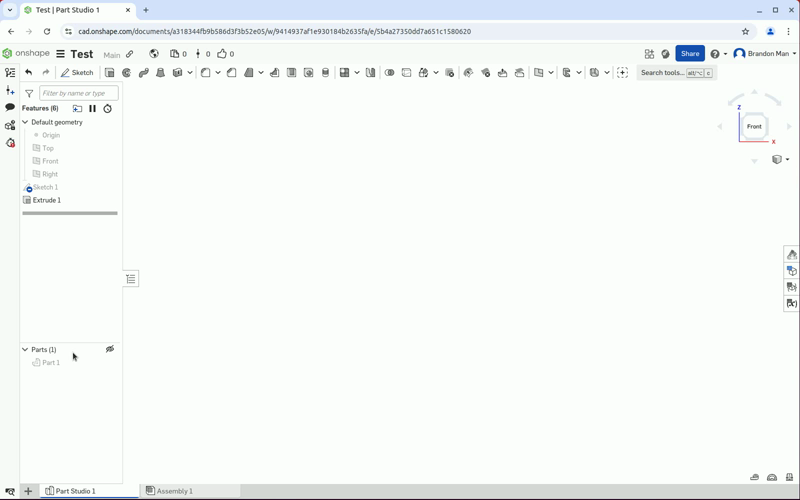
mouse_move(73, 352)
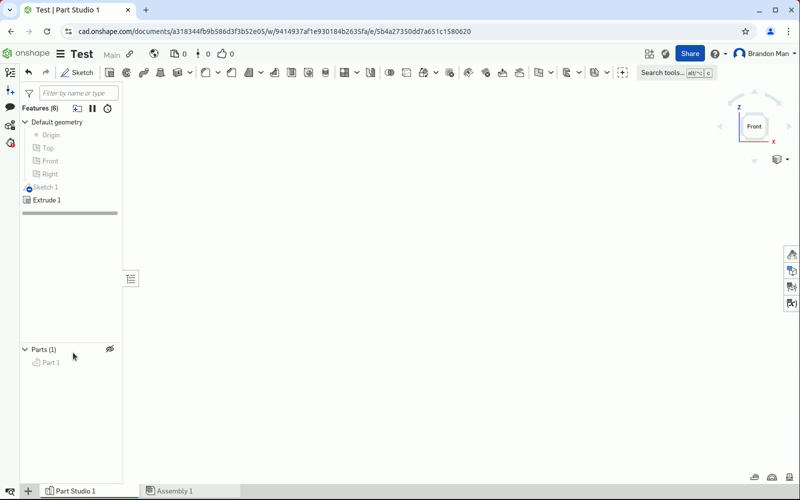
key(shift+y)
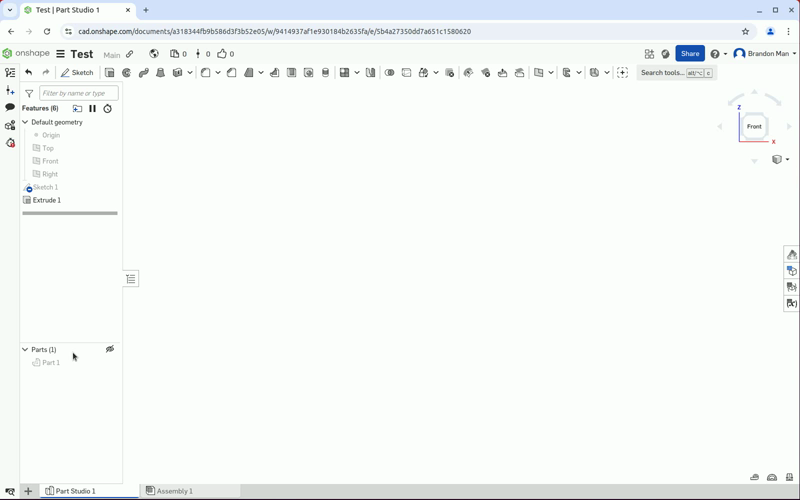
key(shift+s)
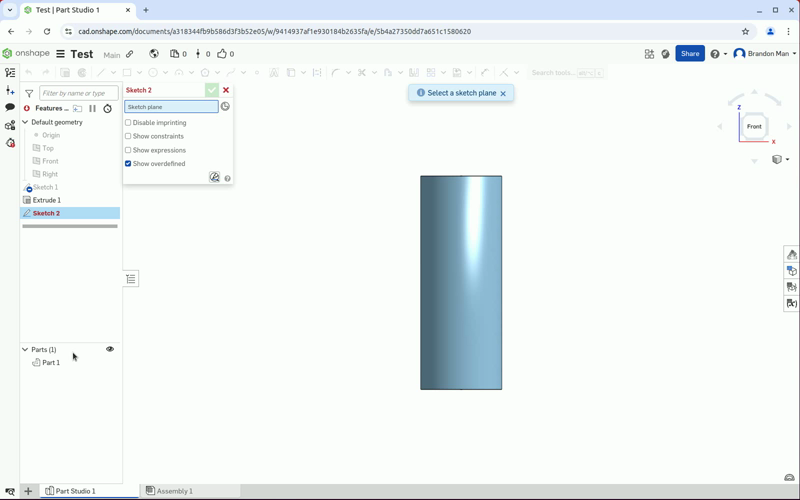
mouse_move(73, 163)
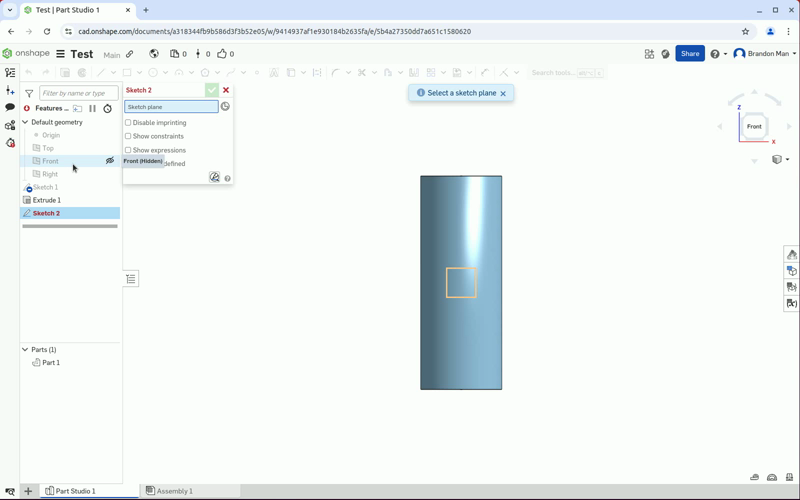
click(73, 163)
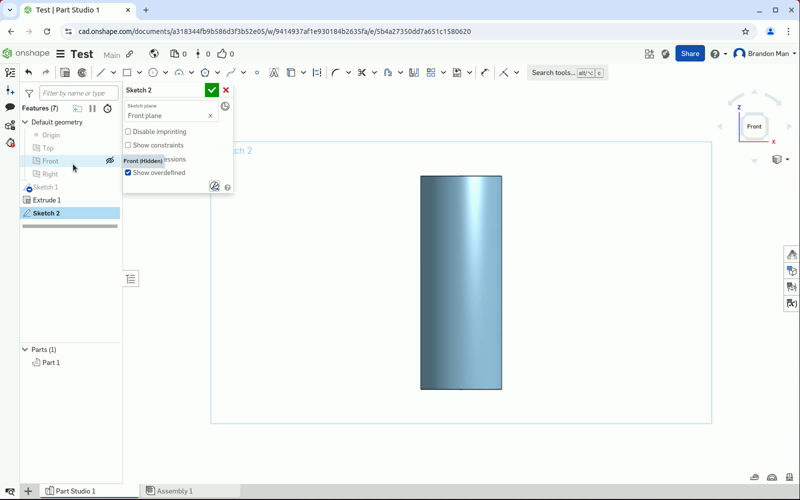
mouse_move(73, 352)
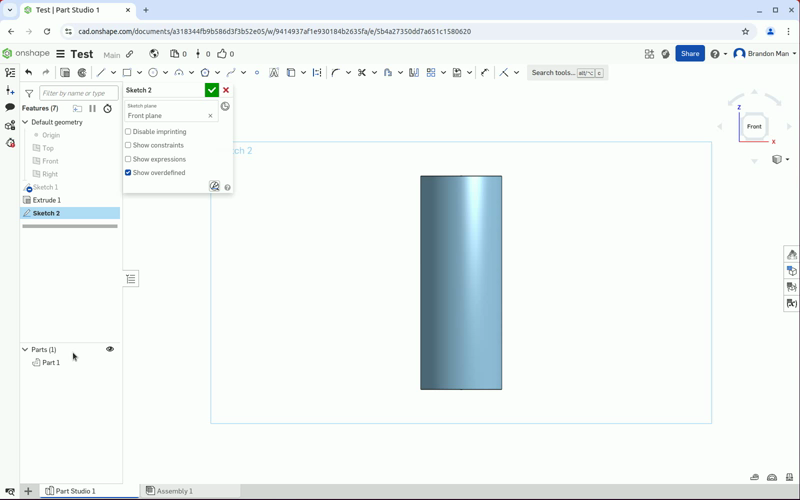
key(y)
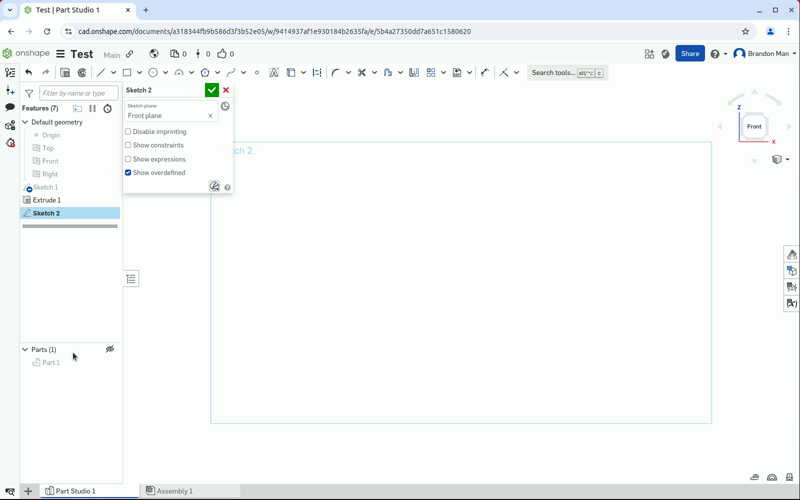
key(l)
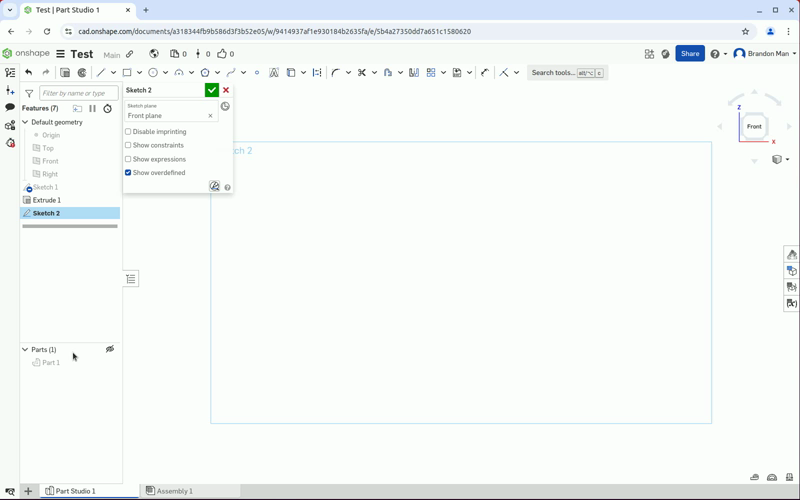
key_down(shift)
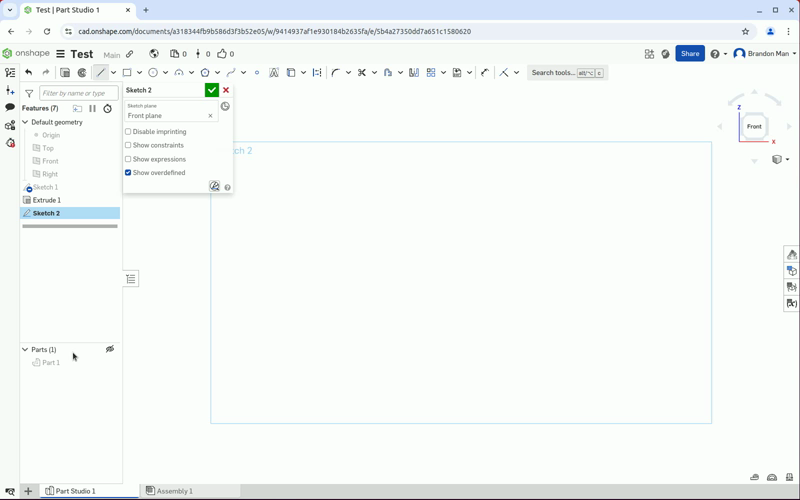
mouse_move(460, 282)
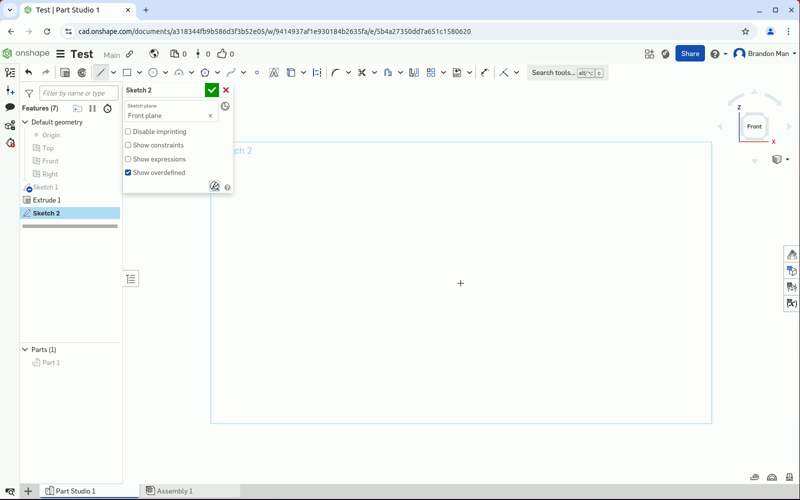
click(460, 282)
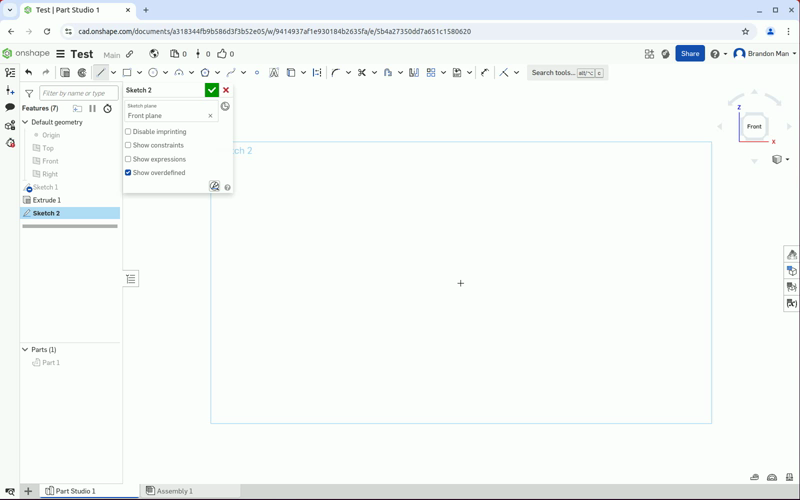
key_up(shift)
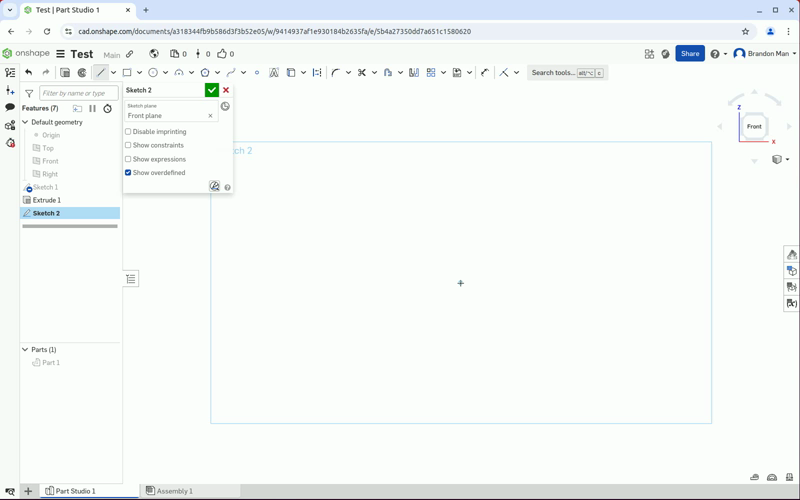
key_down(shift)
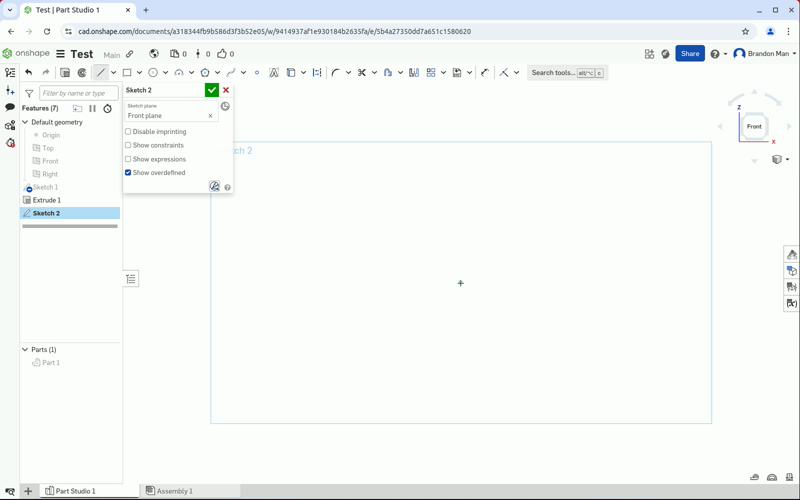
mouse_move(573, 282)
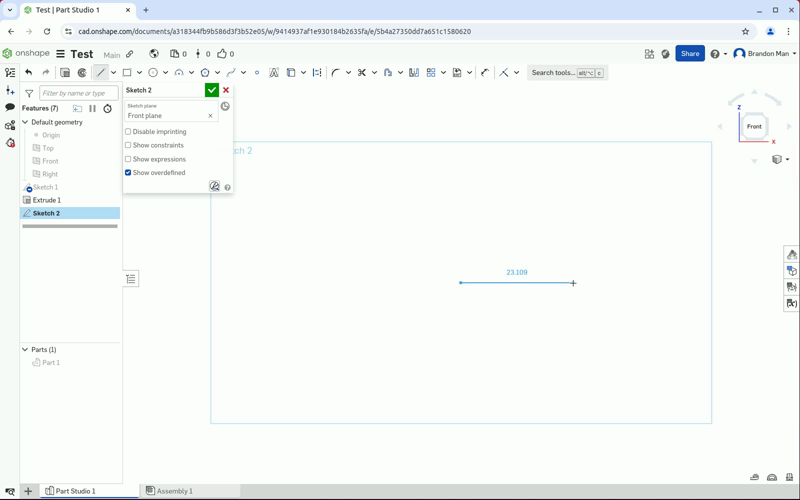
click(573, 282)
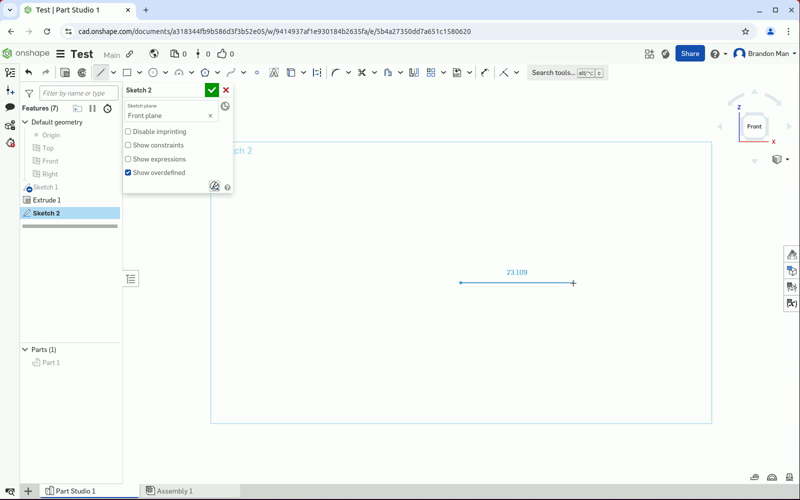
key_up(shift)
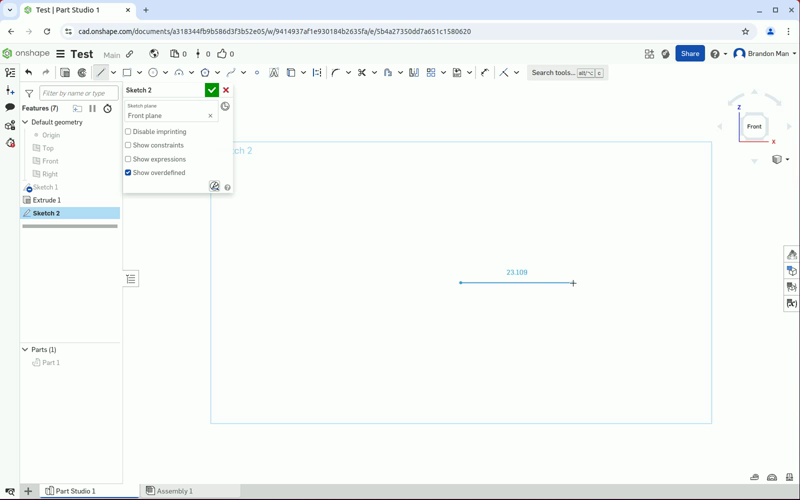
key_down(shift)
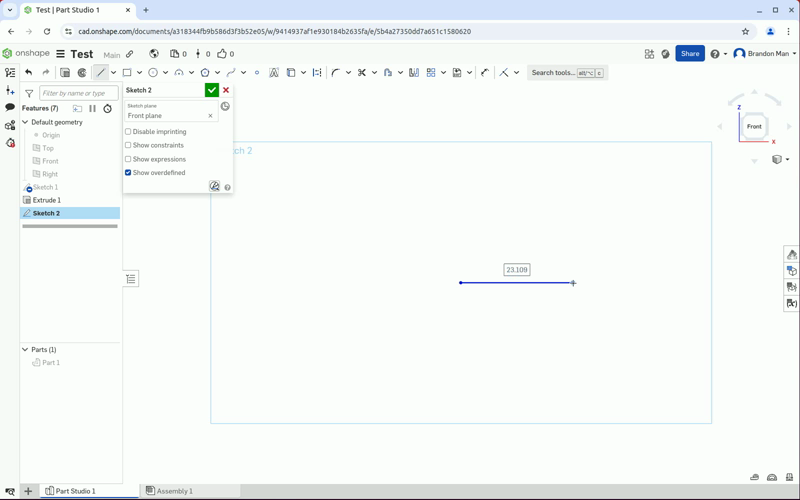
mouse_move(573, 170)
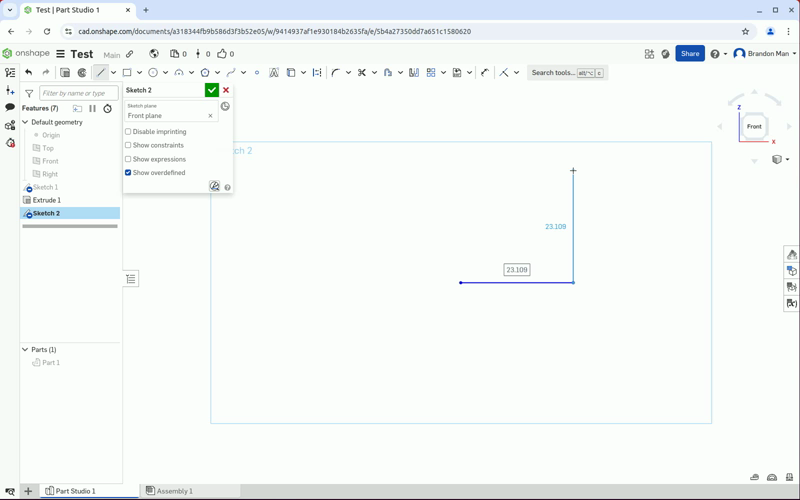
click(573, 170)
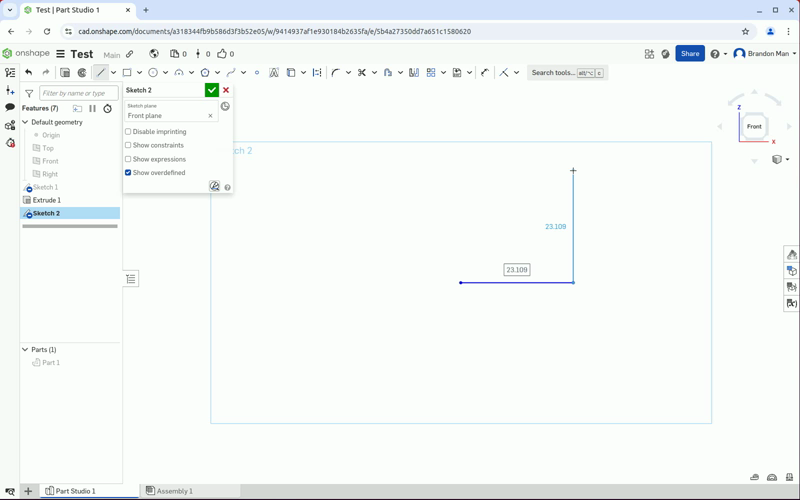
key_up(shift)
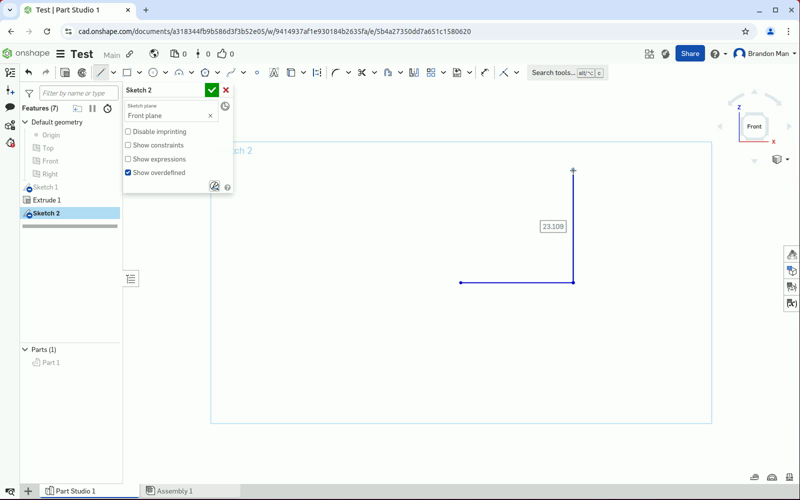
key_down(shift)
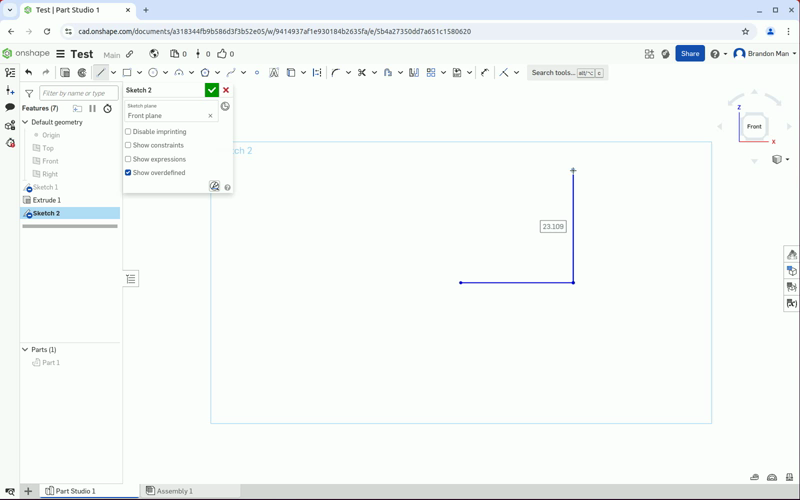
mouse_move(460, 170)
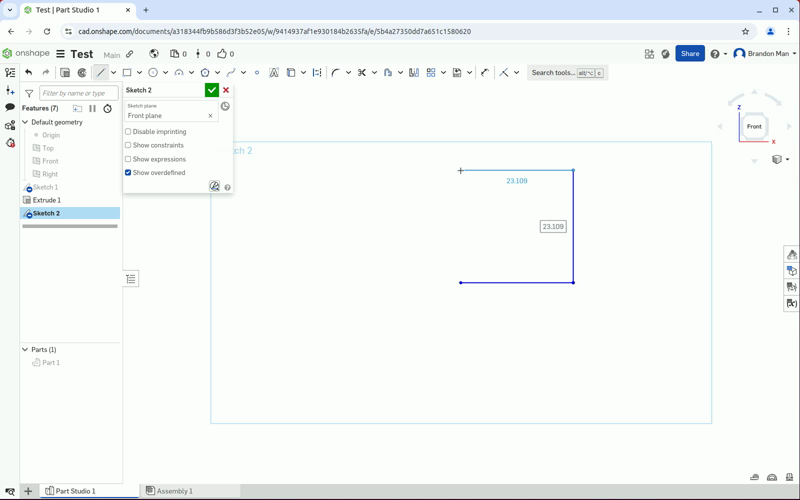
click(460, 170)
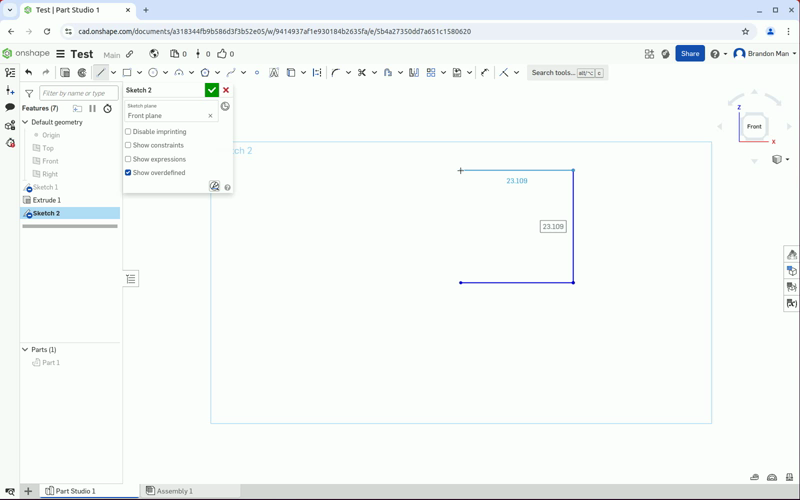
key_up(shift)
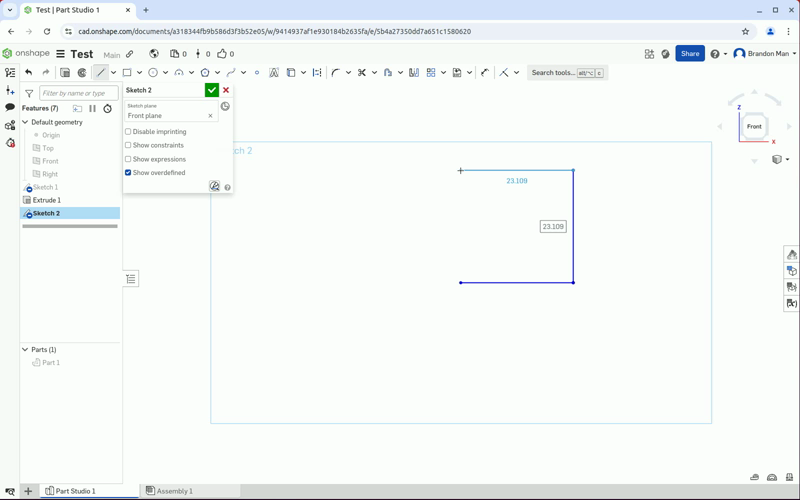
key_down(shift)
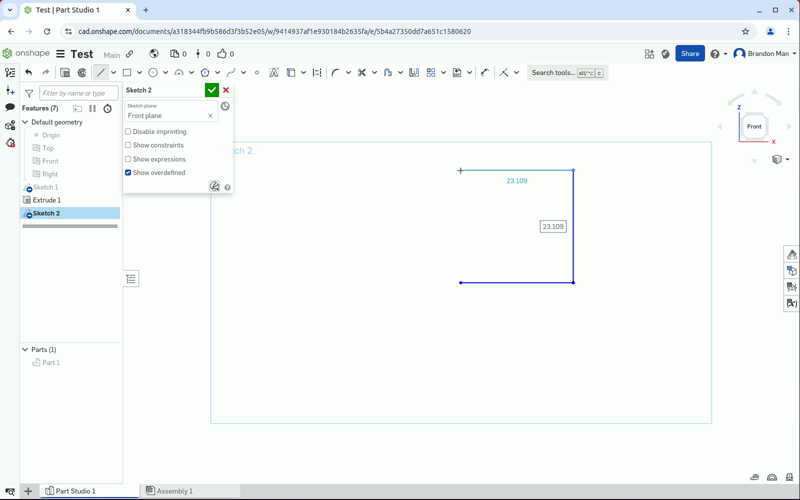
mouse_move(460, 282)
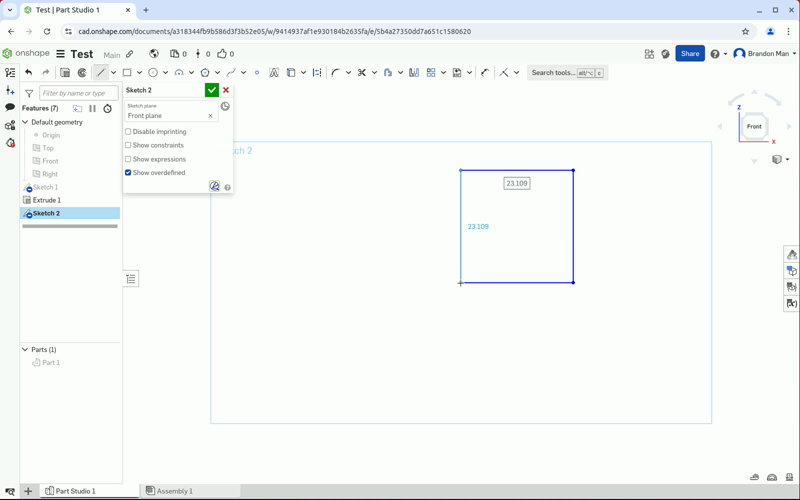
key_up(shift)
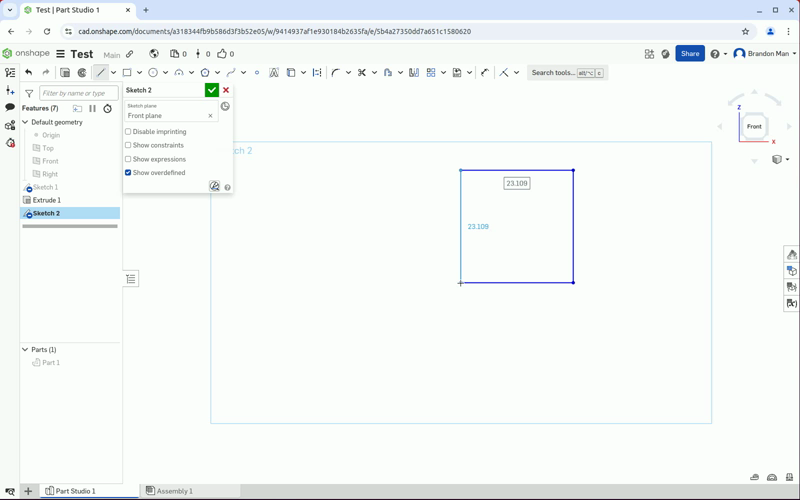
click(460, 282)
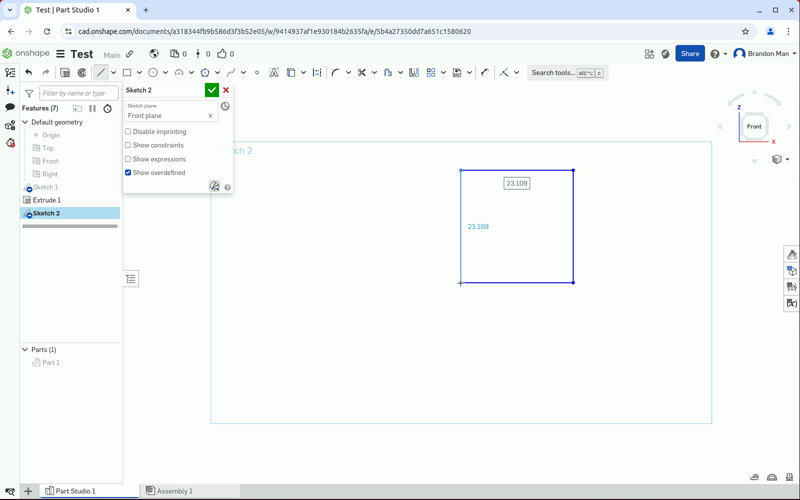
key(esc)
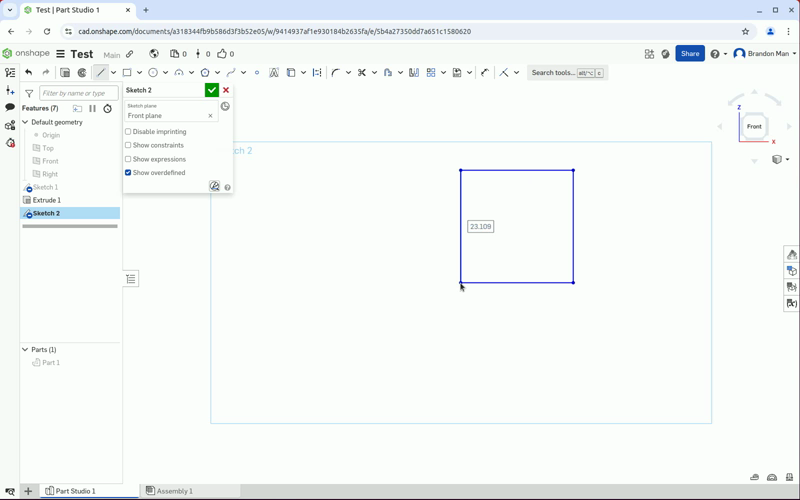
mouse_move(478, 252)
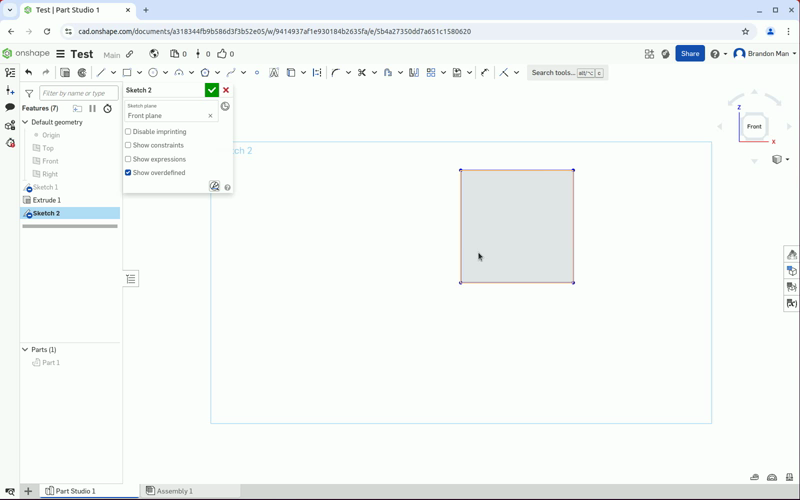
click(478, 252)
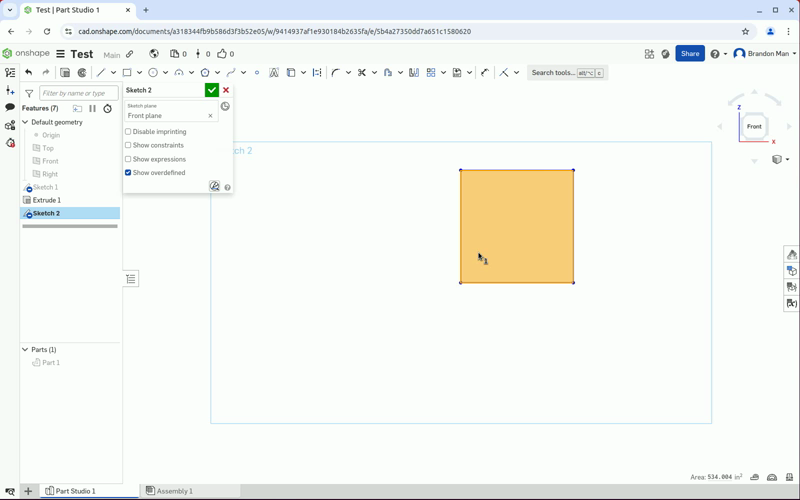
mouse_move(73, 352)
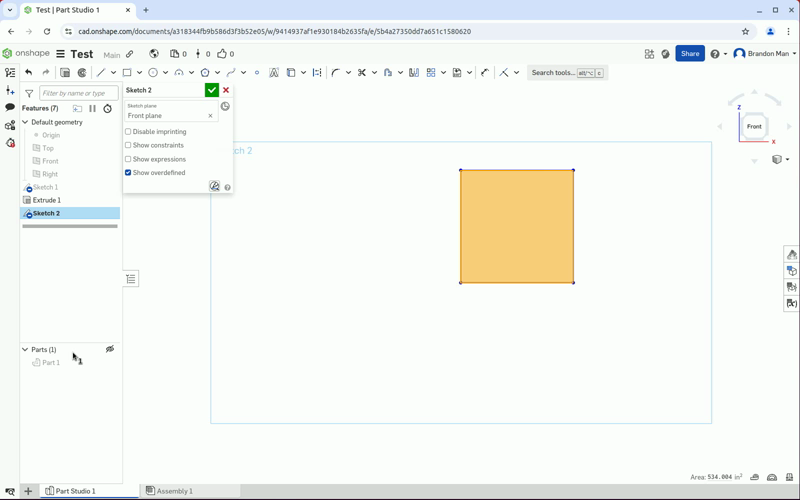
key(shift+y)
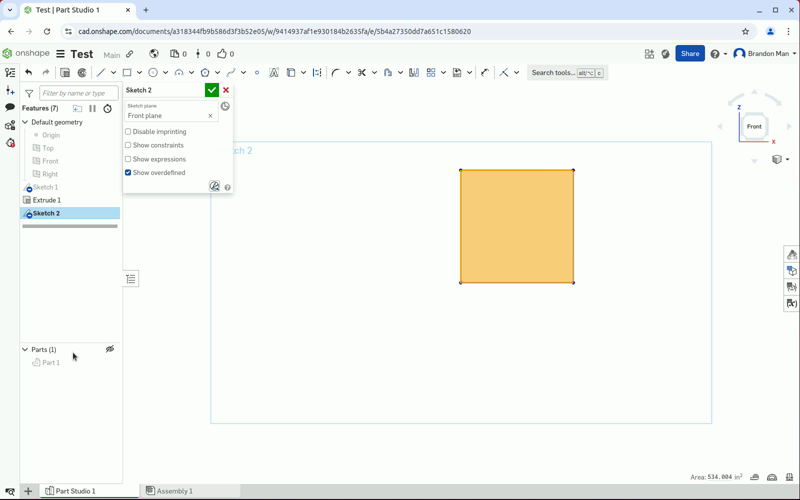
key(shift+e)
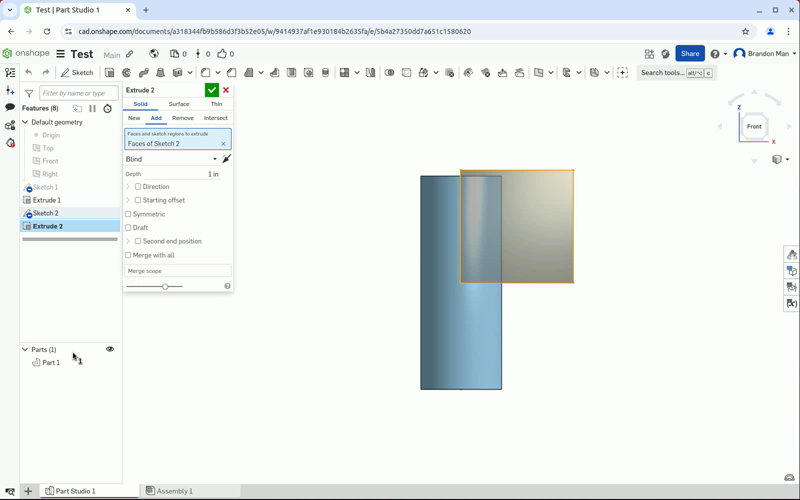
mouse_move(143, 106)
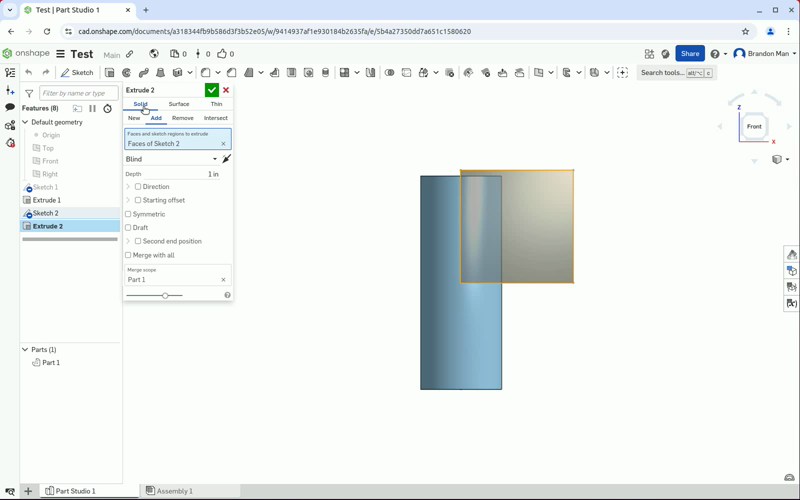
click(143, 106)
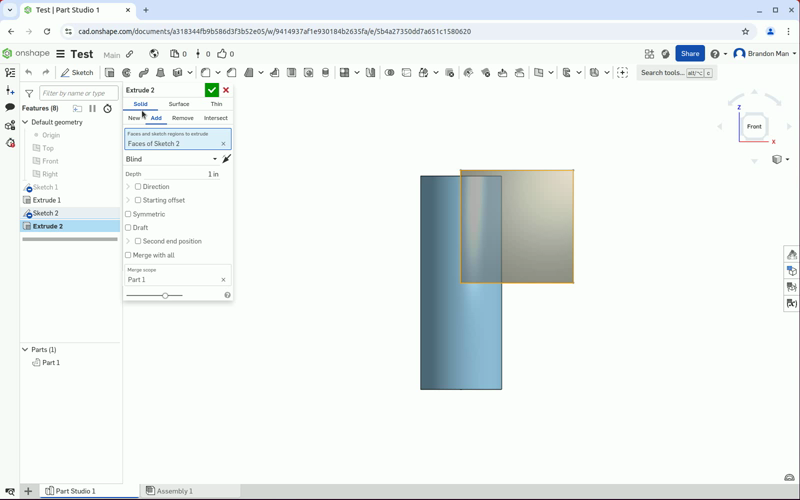
mouse_move(137, 120)
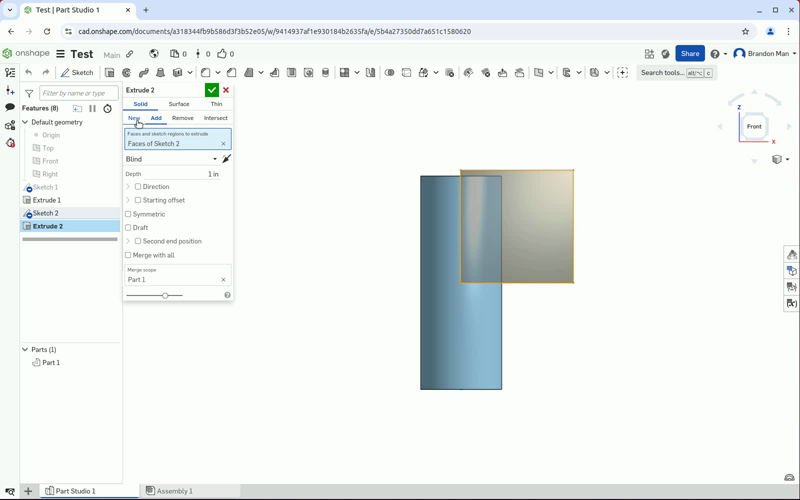
click(137, 120)
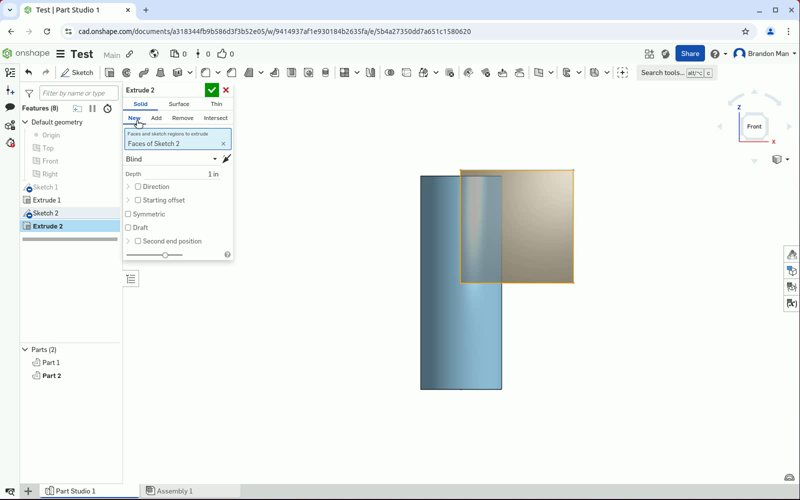
key(tab, 4)
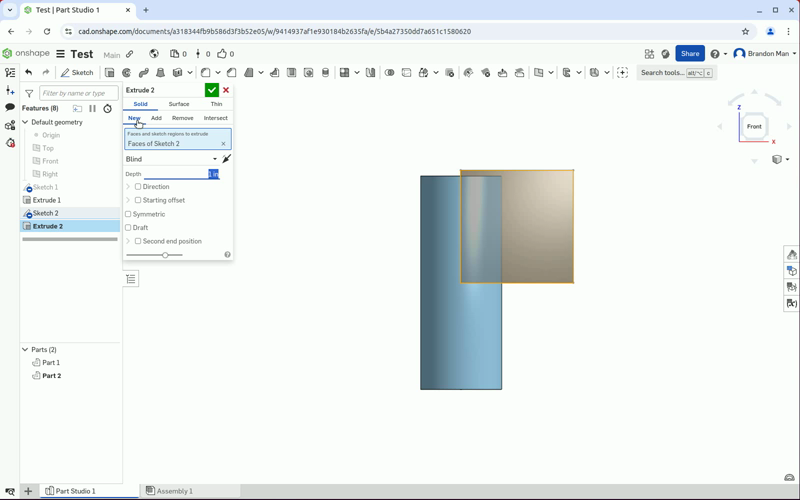
text(23.108)
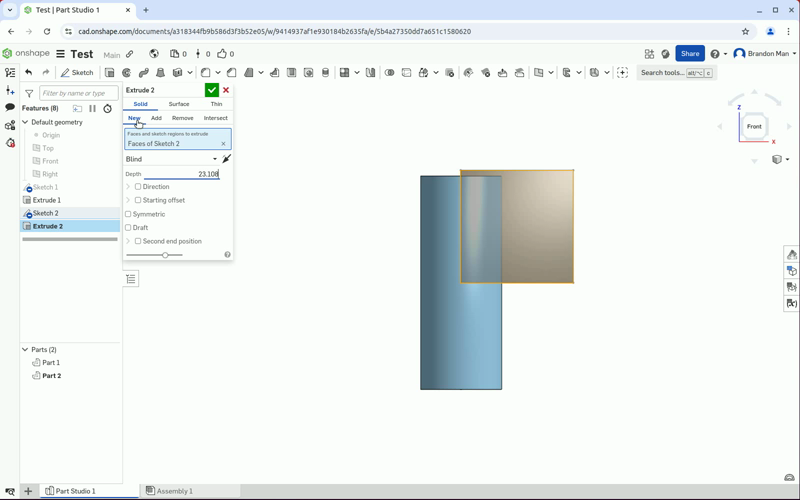
key(enter)
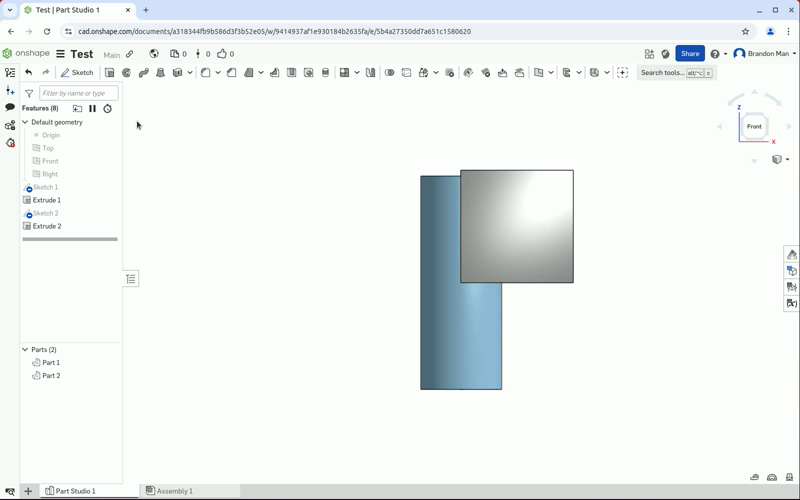
key(shift+h)
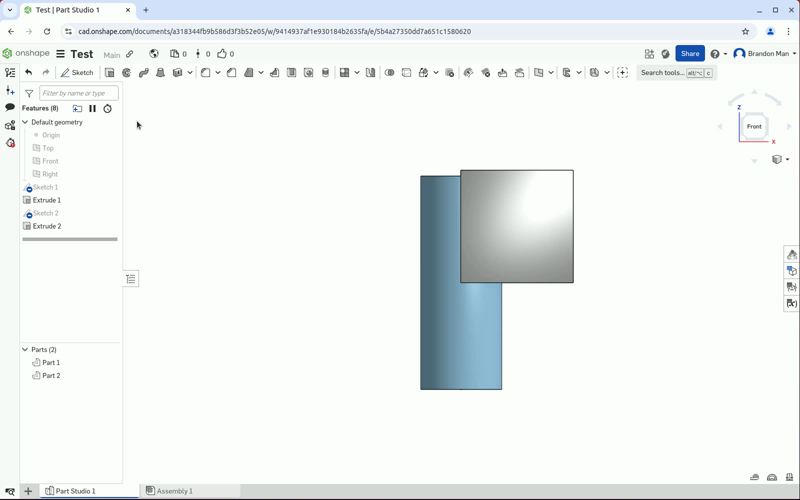
key(shift+h)
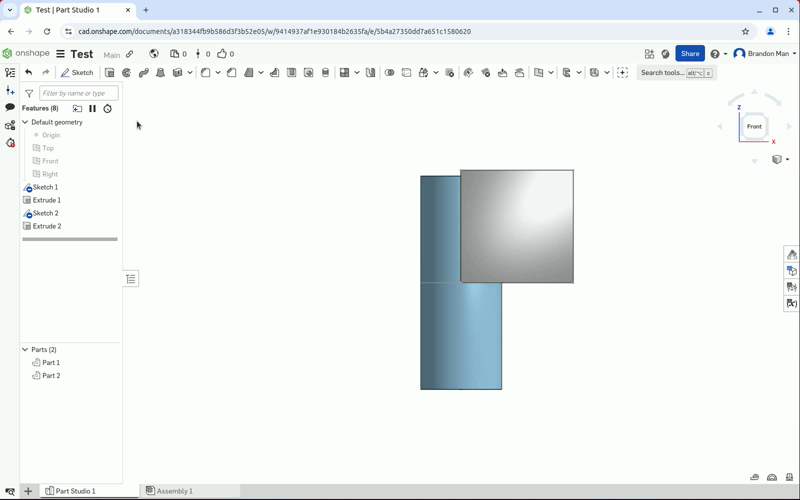
key(shift+7)
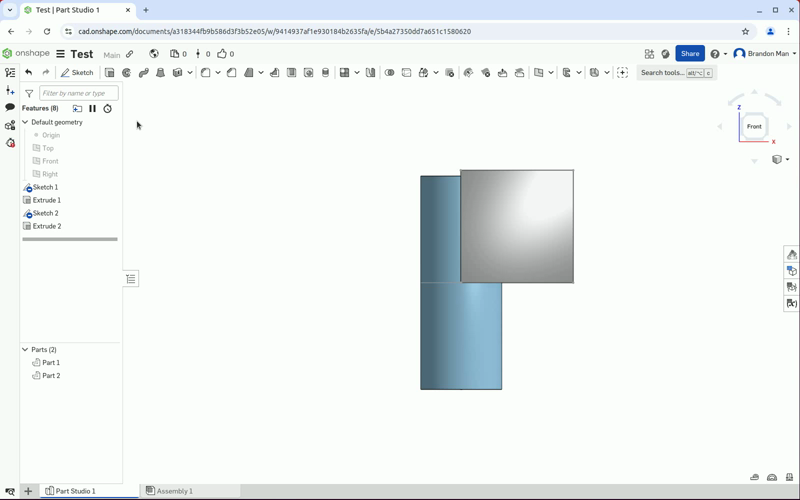
key(left, 2)
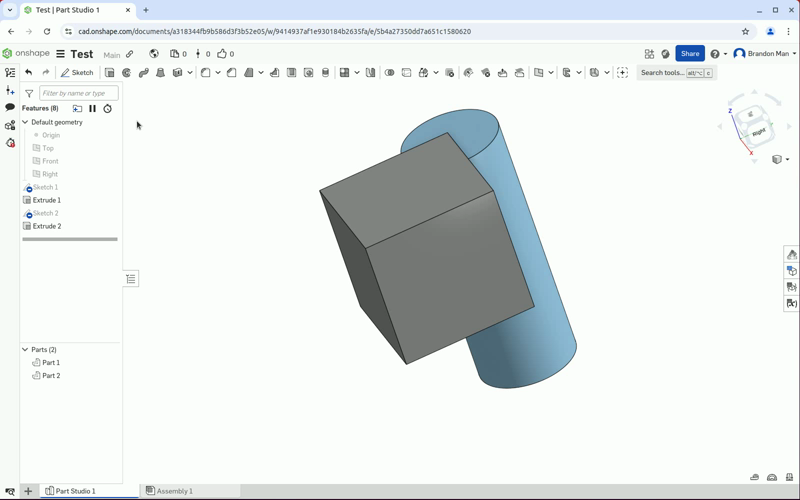
key(down, 2)
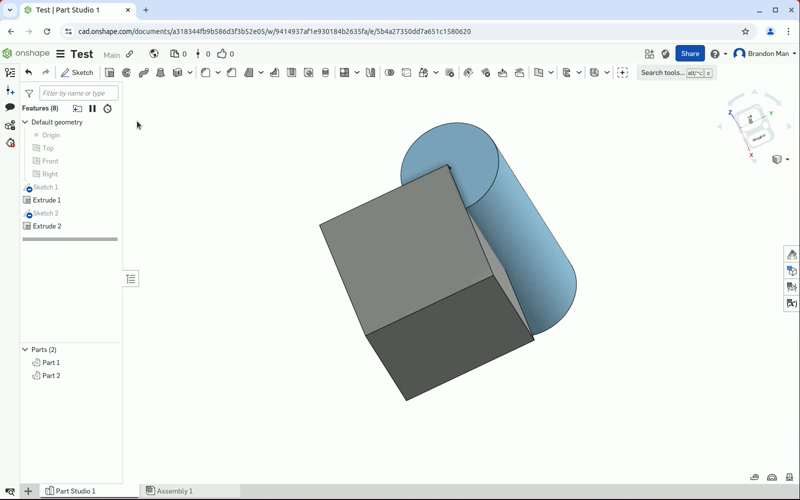
key(up, 2)
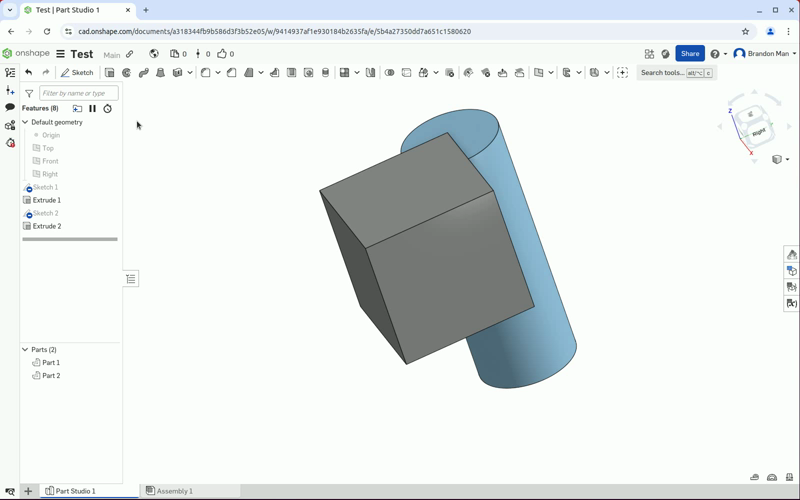
key(right, 2)
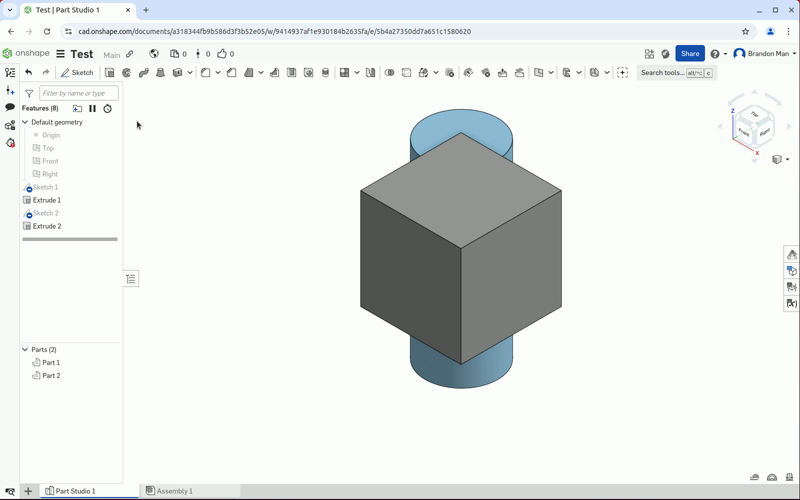
mouse_move(73, 189)
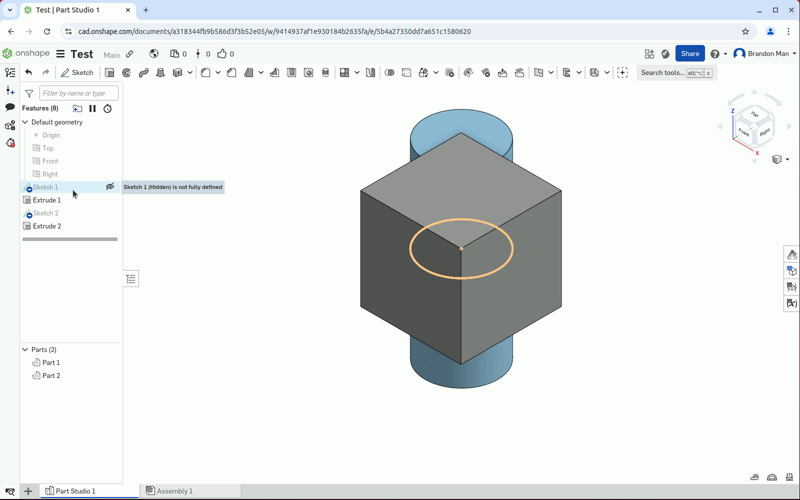
click(73, 189)